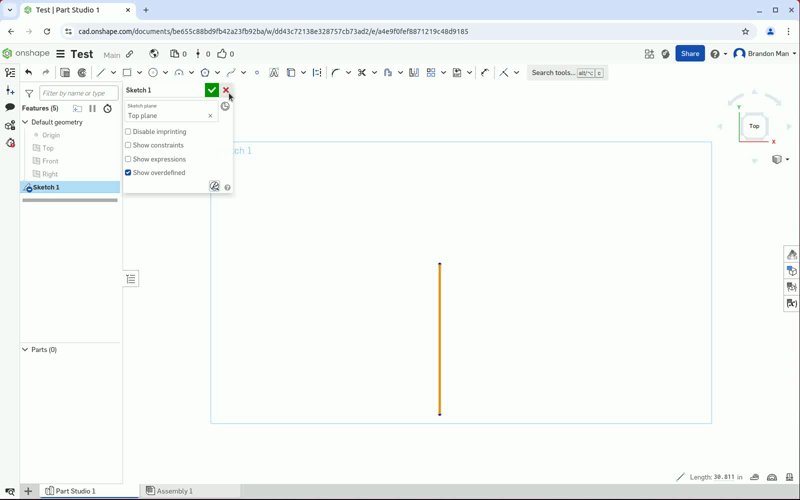
key(shift+h)
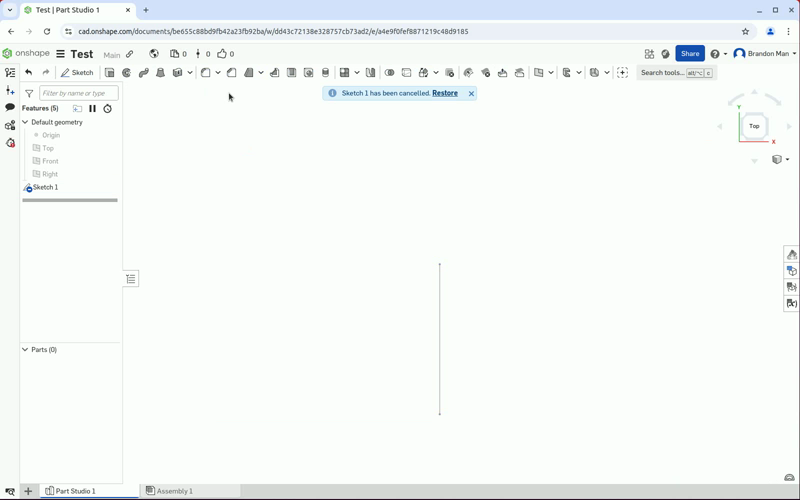
key(shift+s)
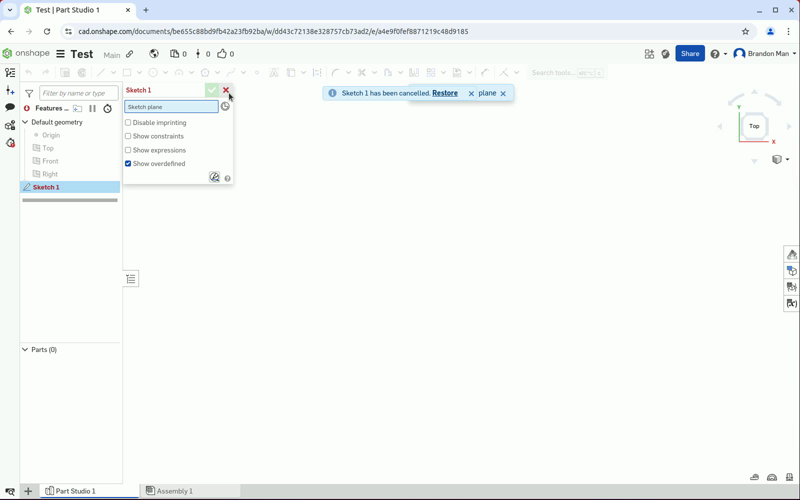
mouse_move(73, 150)
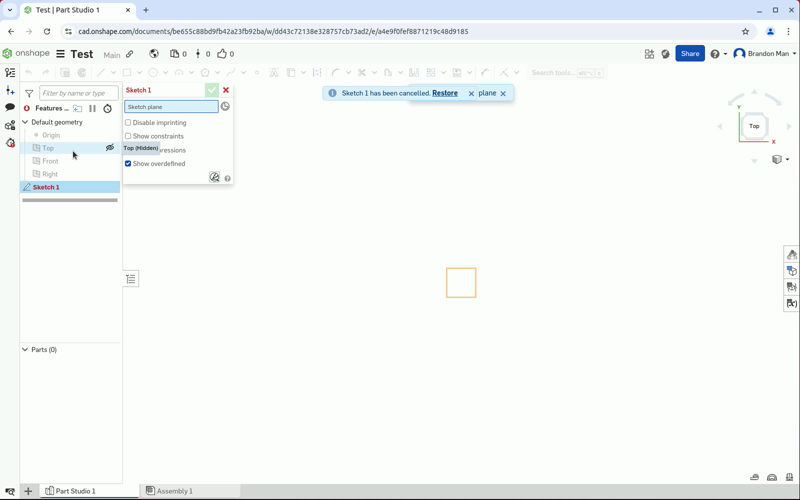
click(73, 150)
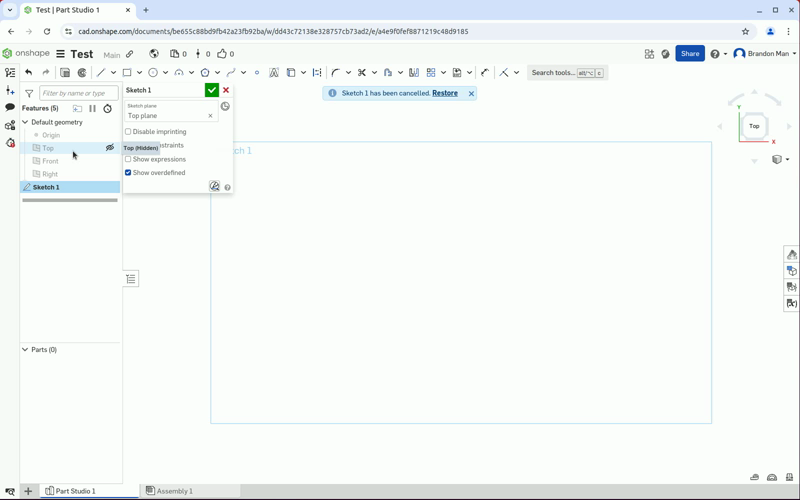
mouse_move(73, 352)
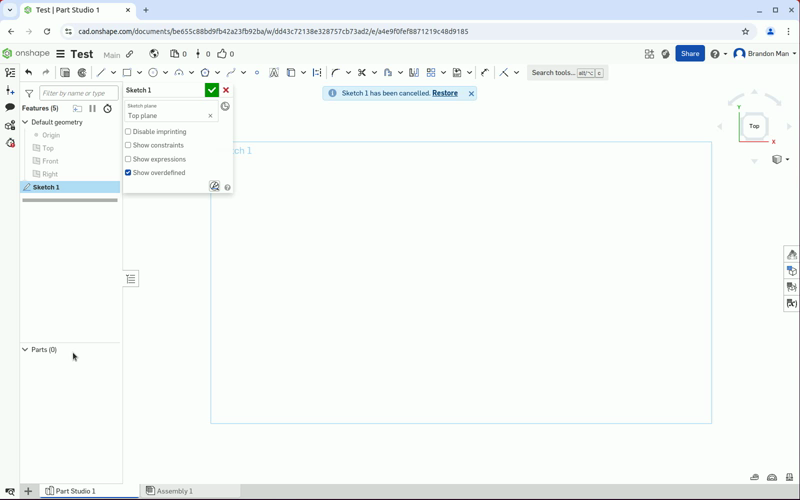
key(y)
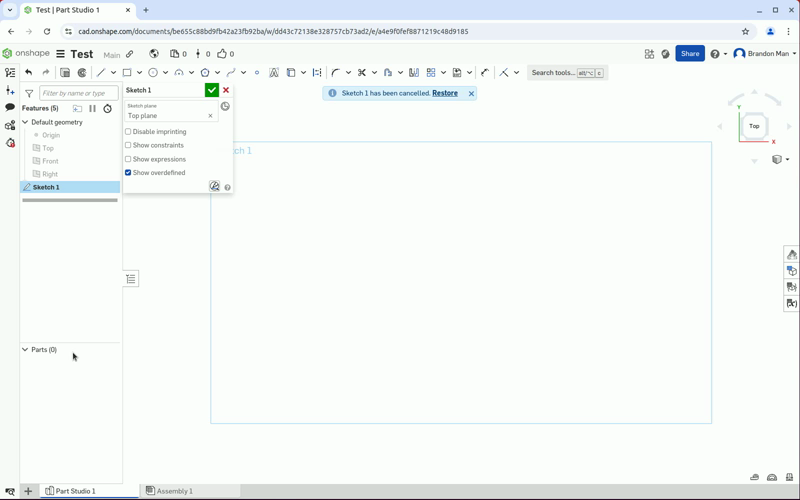
key(c)
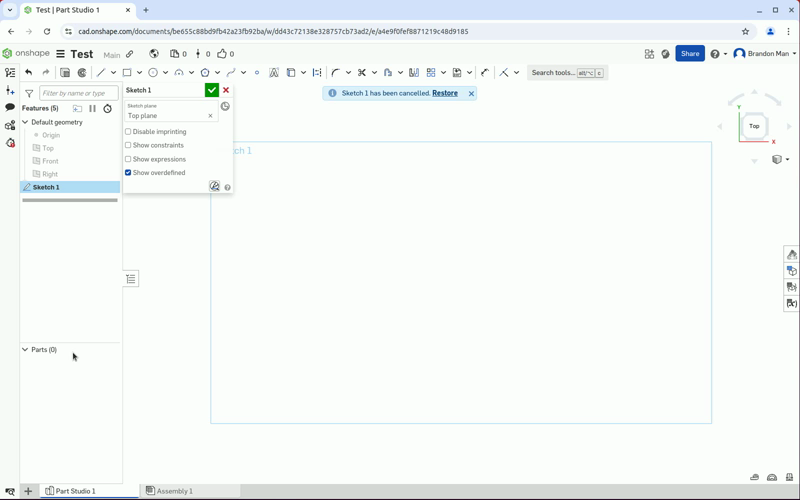
key_down(shift)
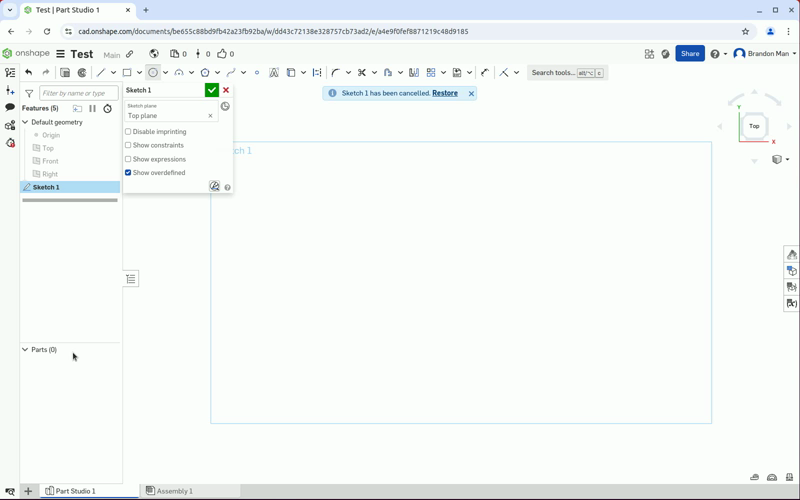
mouse_move(461, 282)
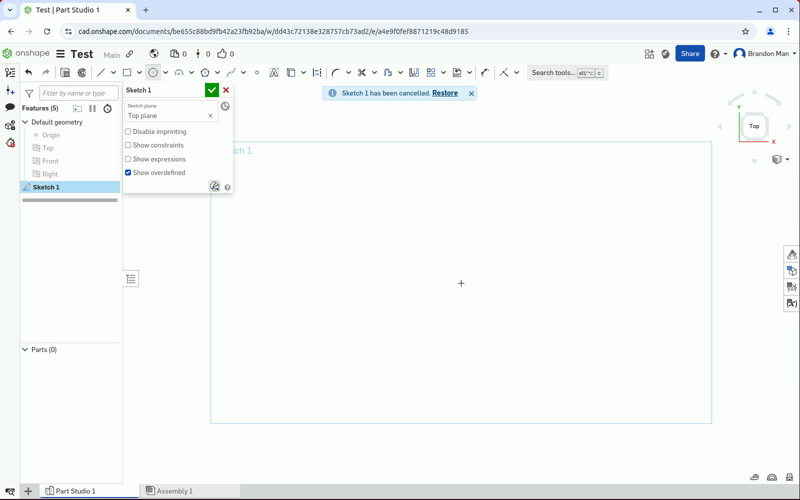
click(461, 282)
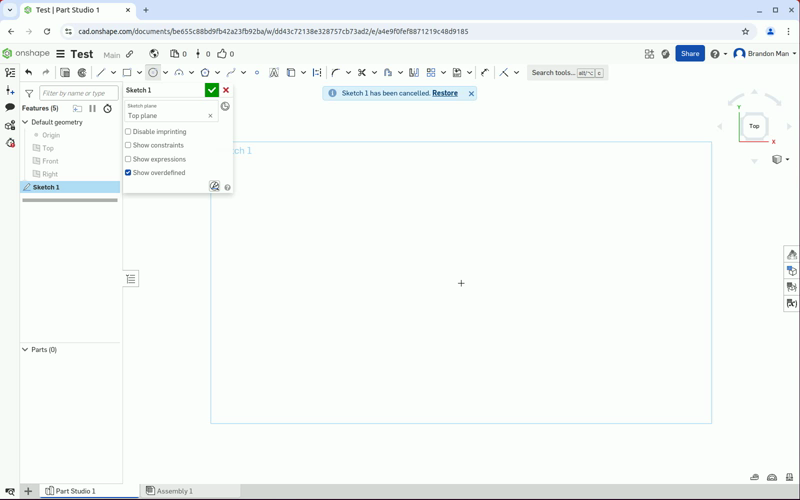
key_up(shift)
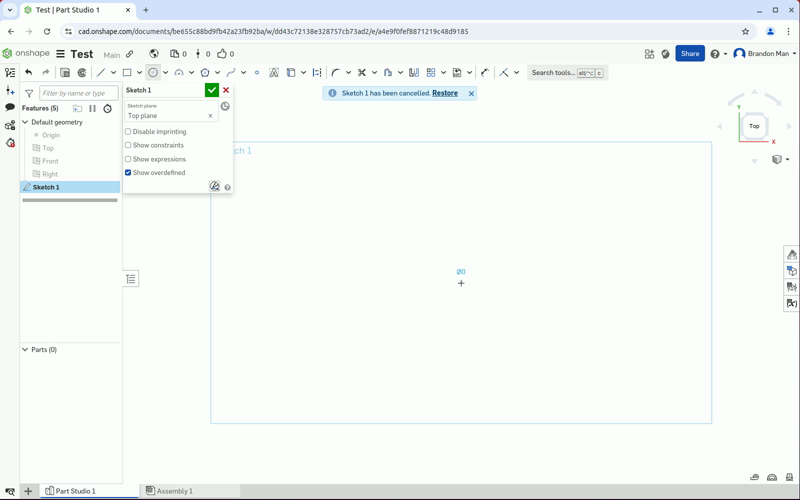
mouse_move(466, 282)
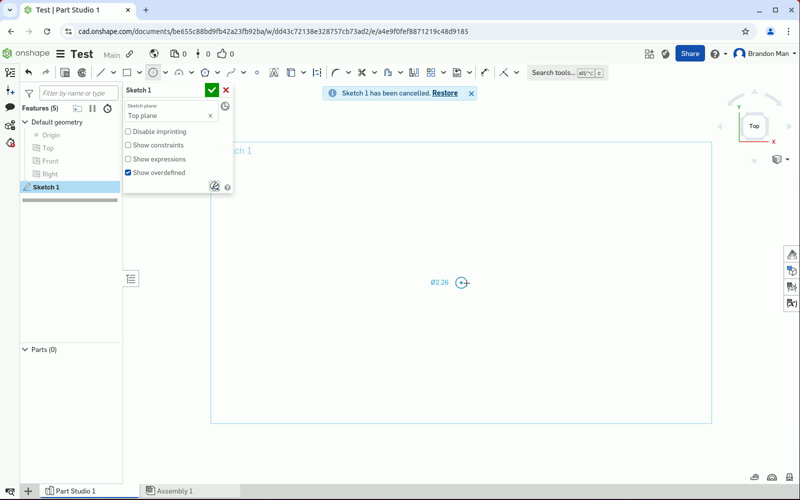
click(466, 282)
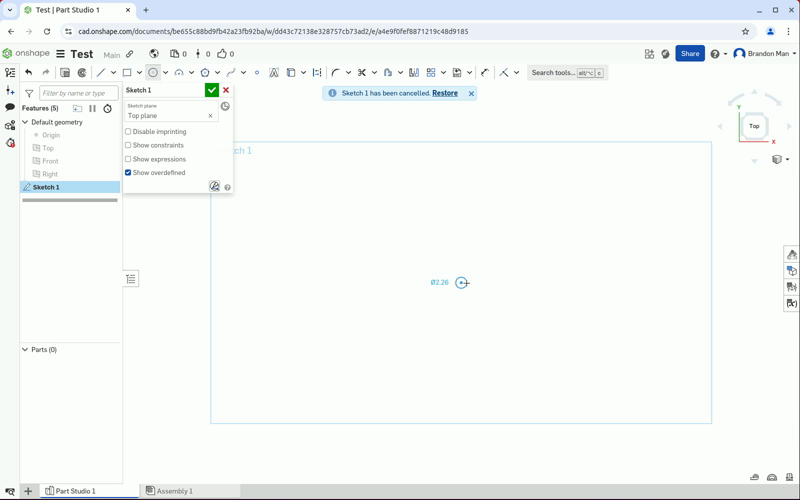
key(esc)
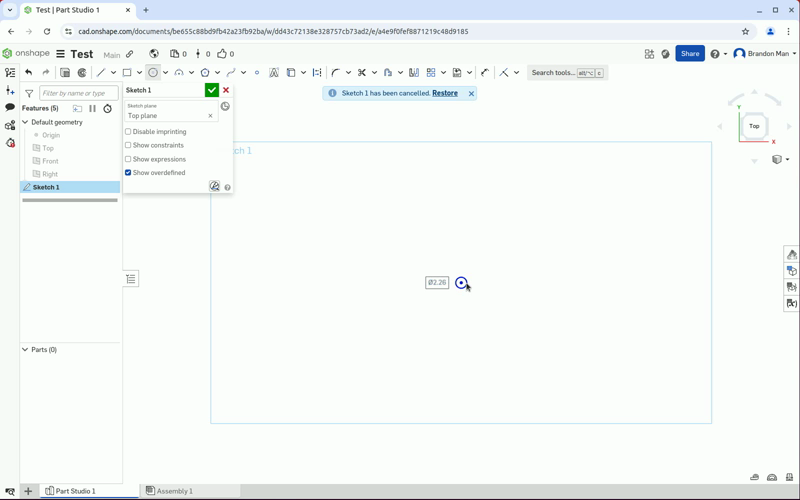
mouse_move(461, 280)
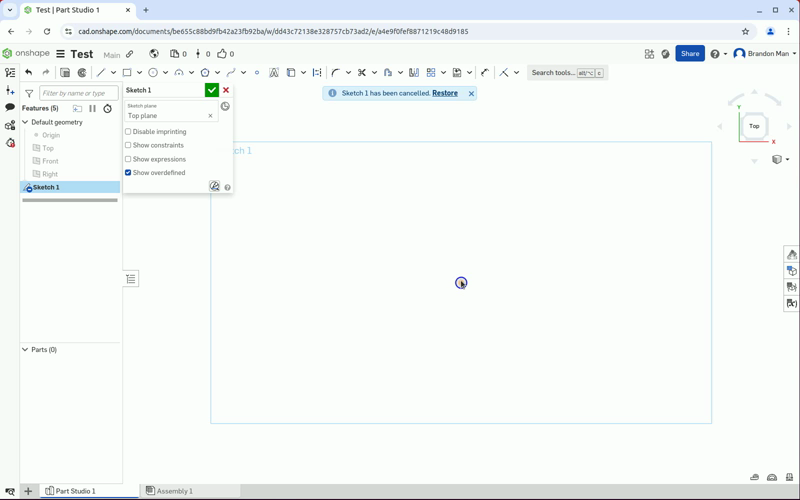
scroll(6)
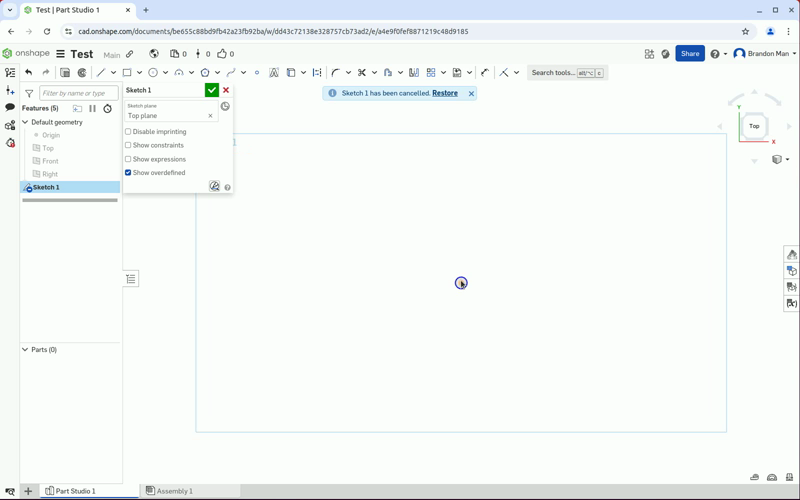
scroll(6)
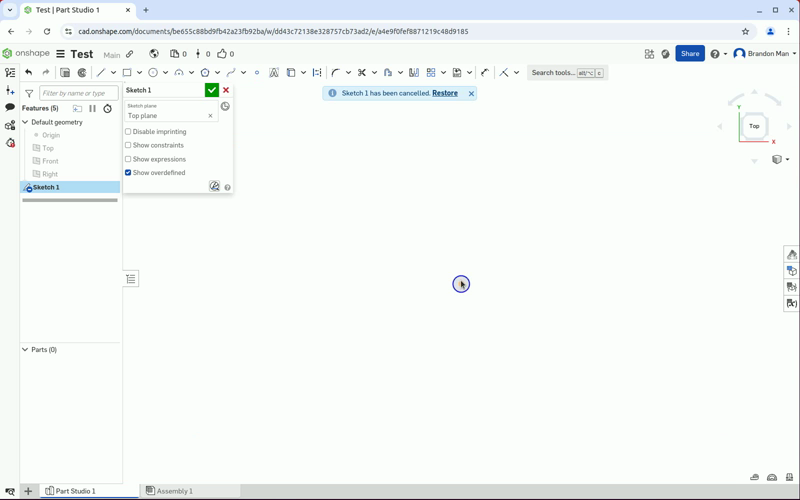
scroll(6)
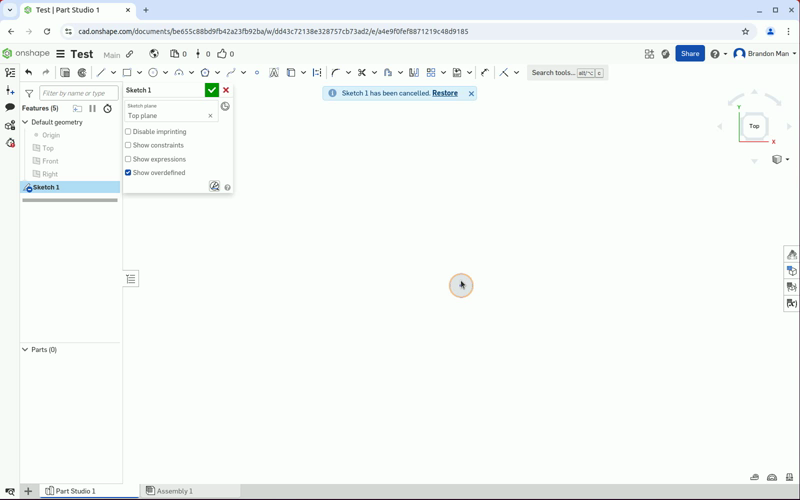
scroll(6)
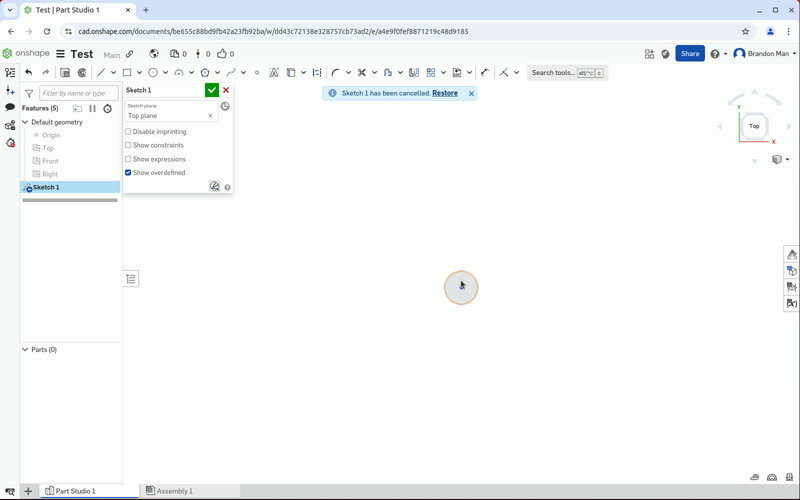
scroll(6)
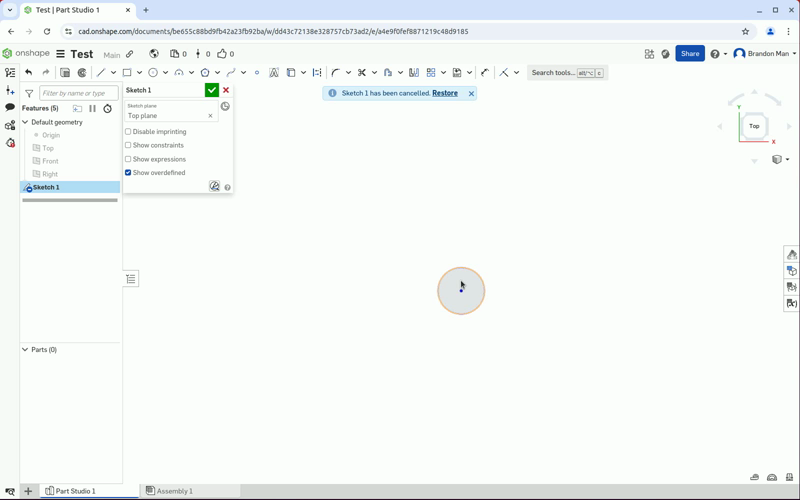
scroll(6)
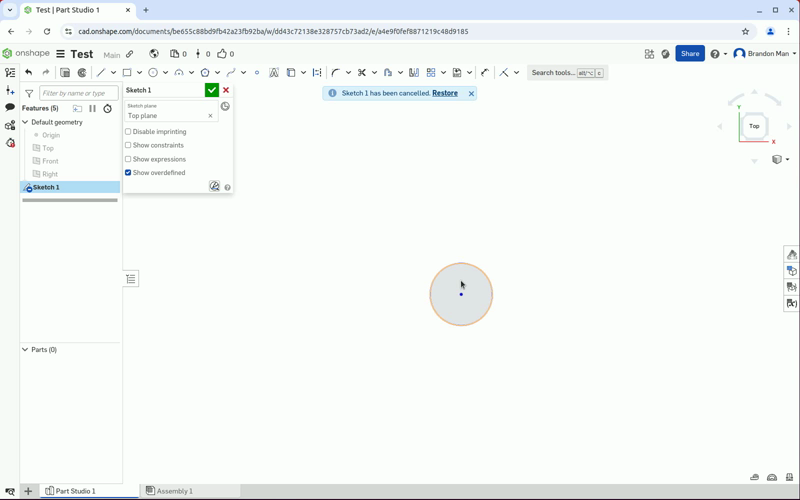
scroll(6)
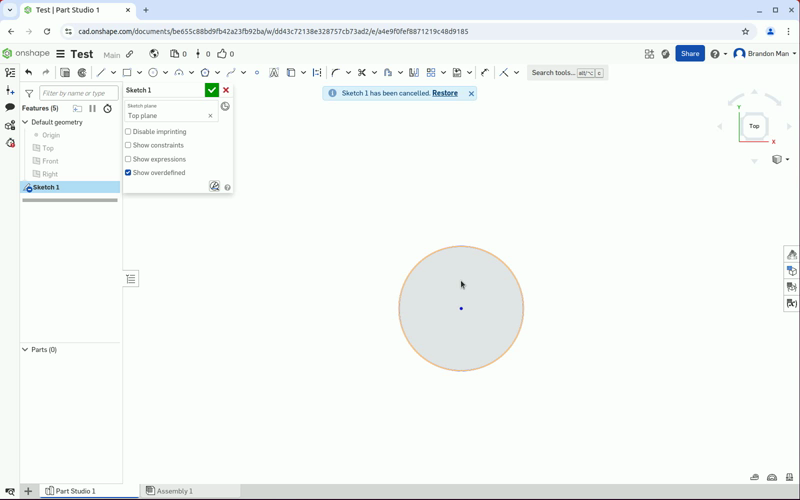
click(461, 280)
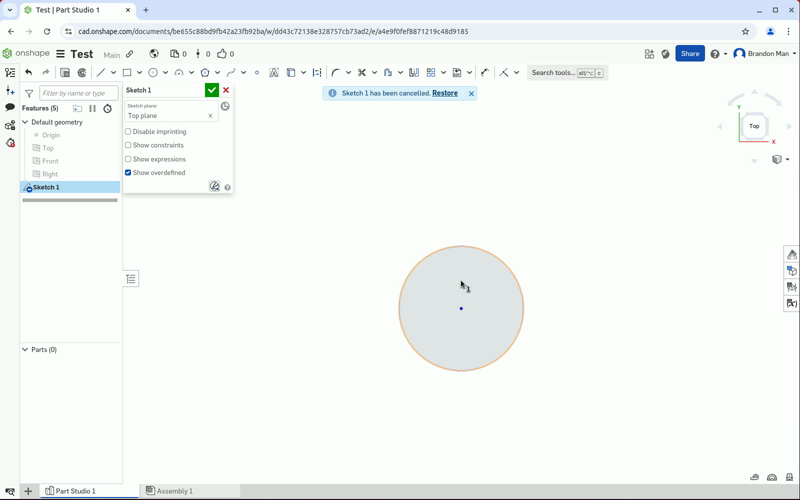
scroll(-6)
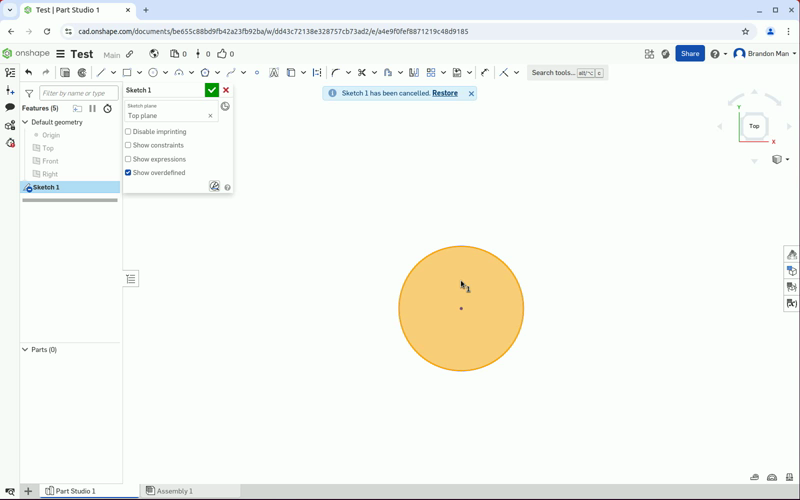
scroll(-6)
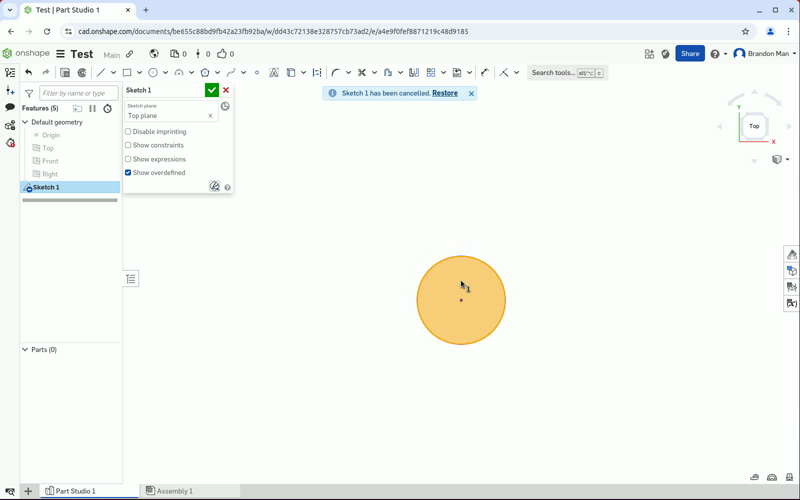
scroll(-6)
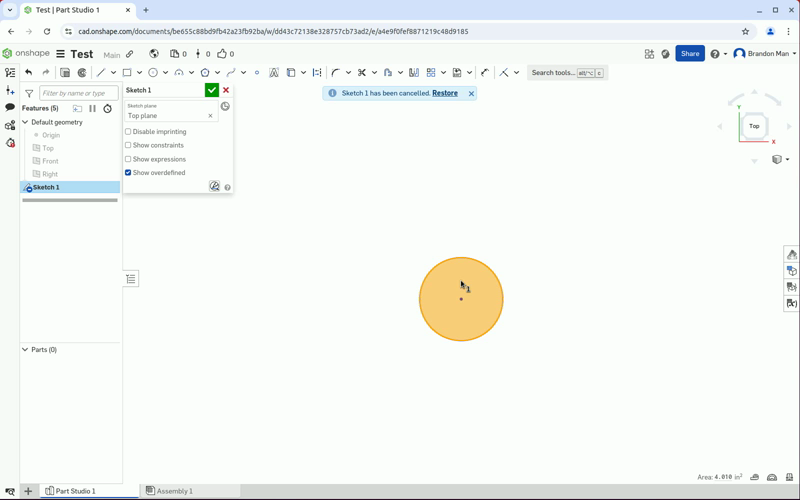
scroll(-6)
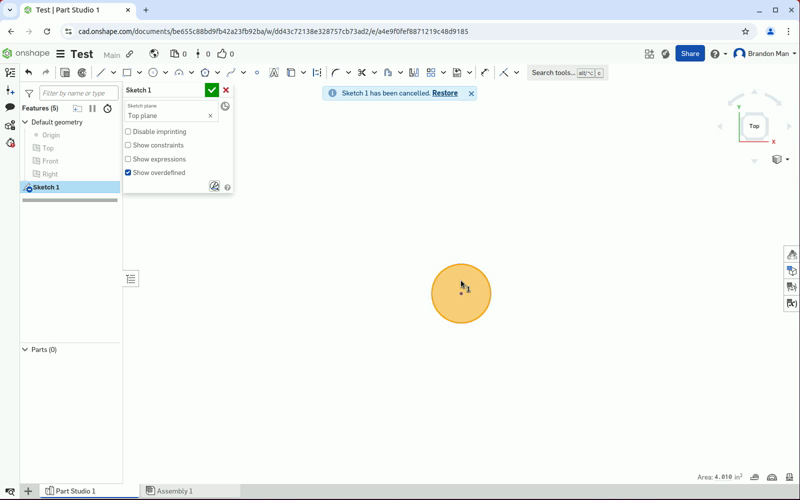
scroll(-6)
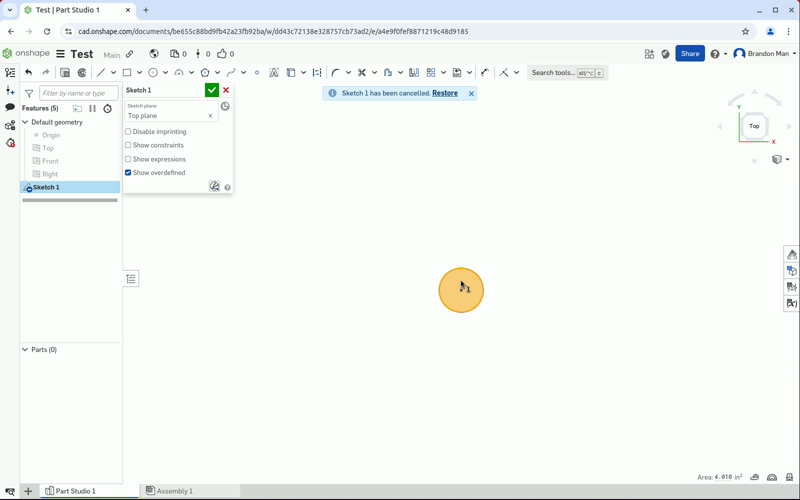
scroll(-6)
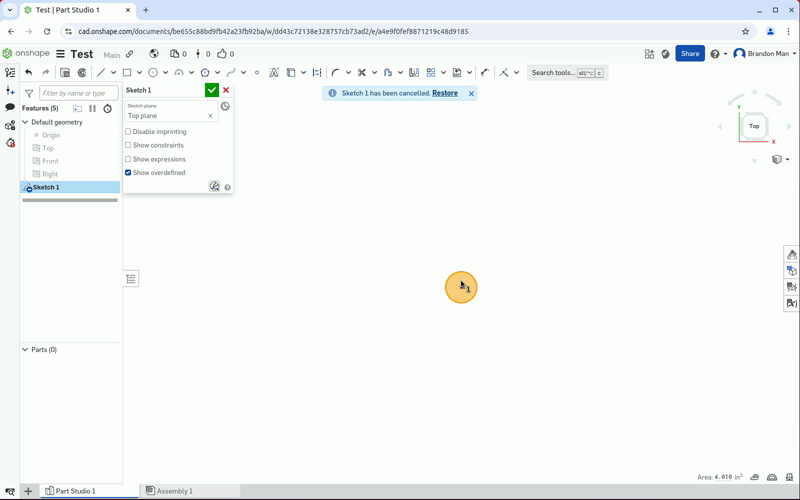
scroll(-6)
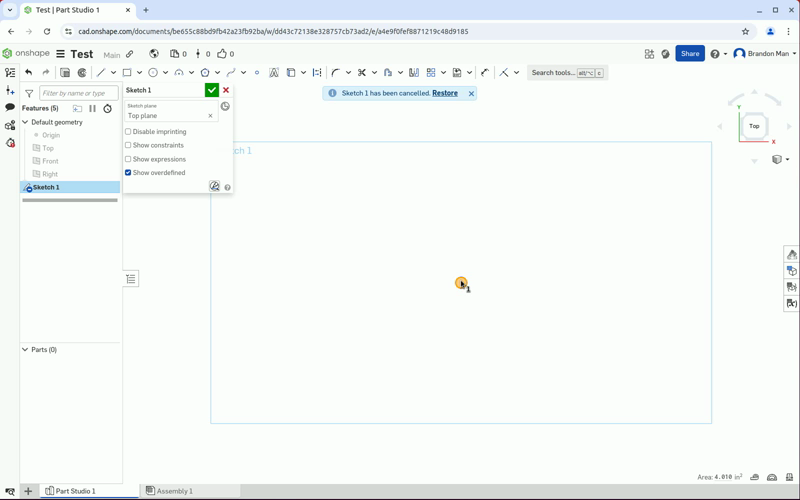
mouse_move(73, 352)
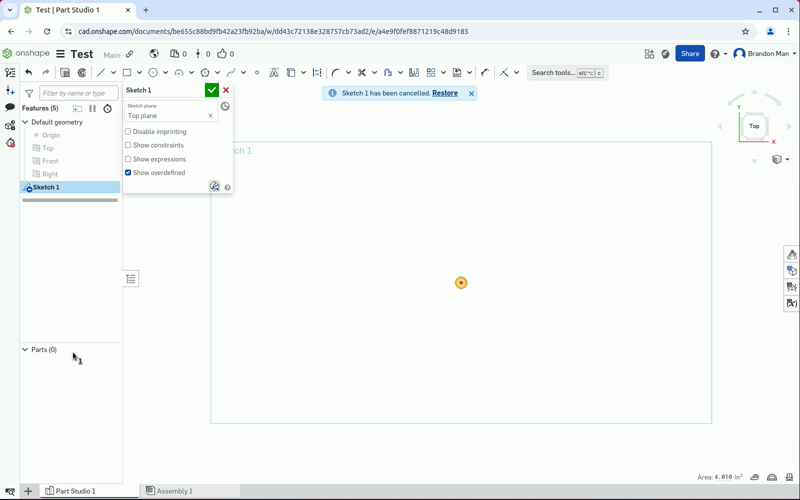
key(shift+y)
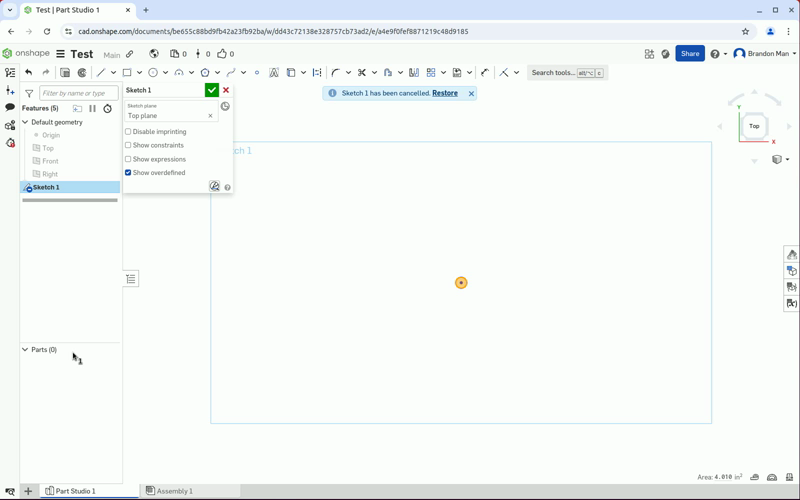
key(shift+e)
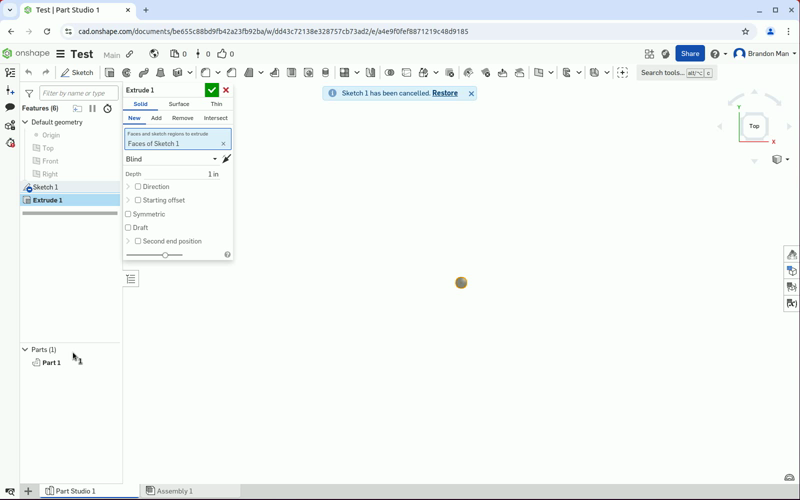
mouse_move(143, 106)
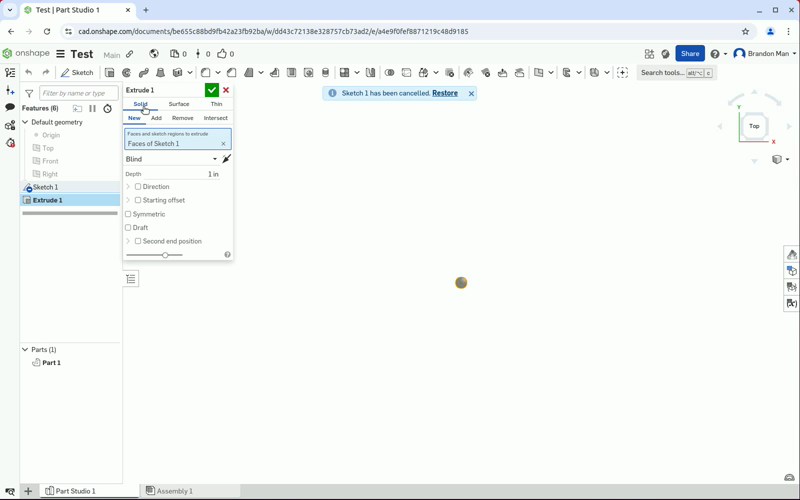
click(143, 106)
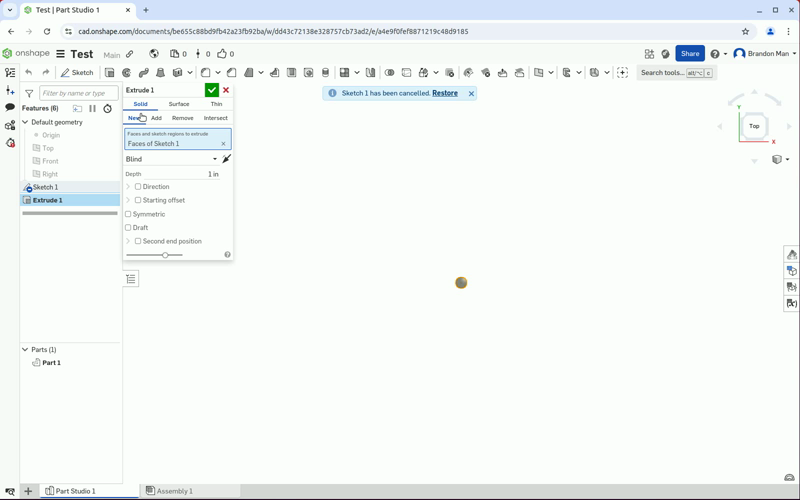
mouse_move(137, 120)
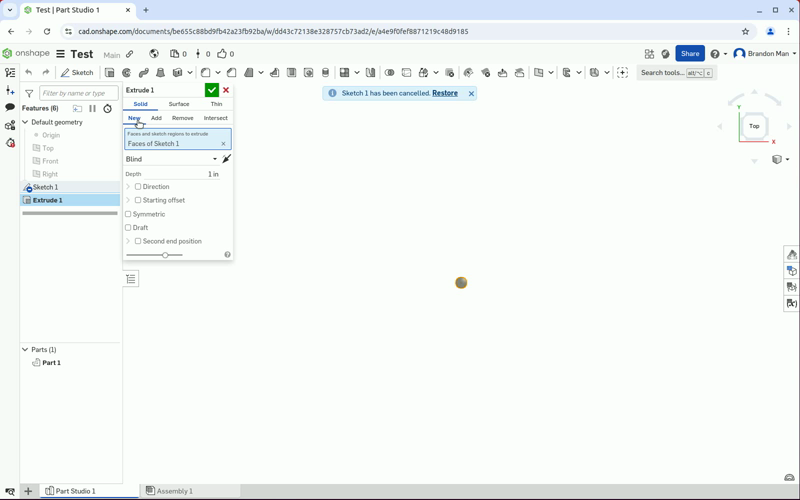
click(137, 120)
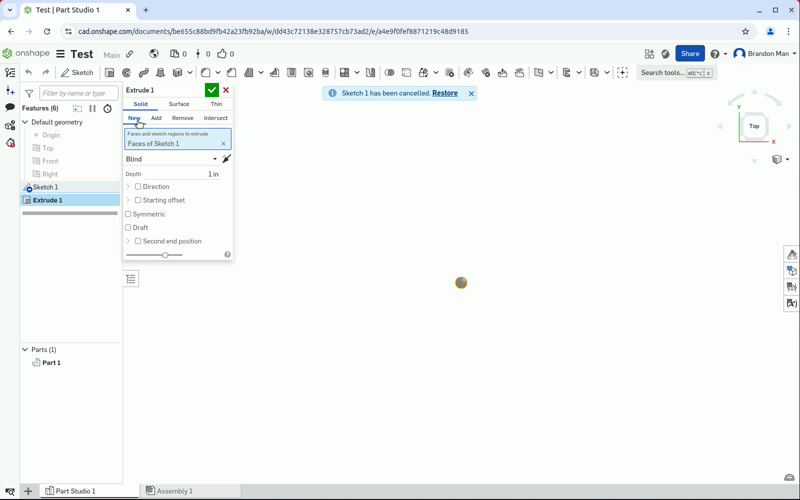
key(tab, 4)
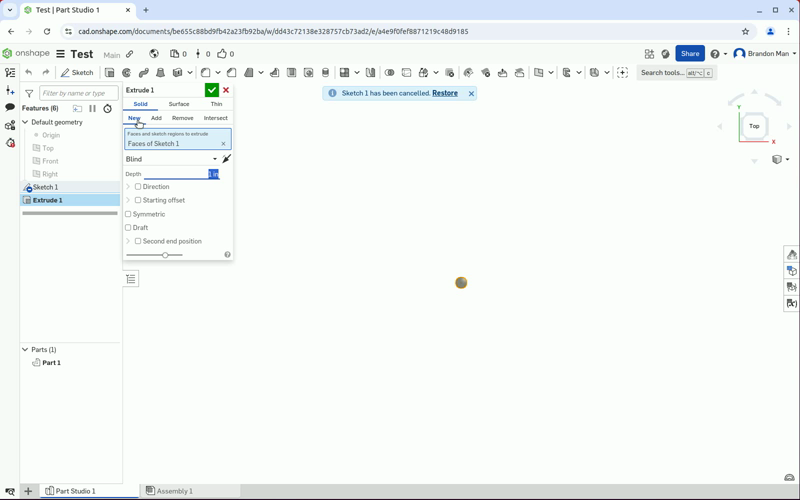
text(23.108)
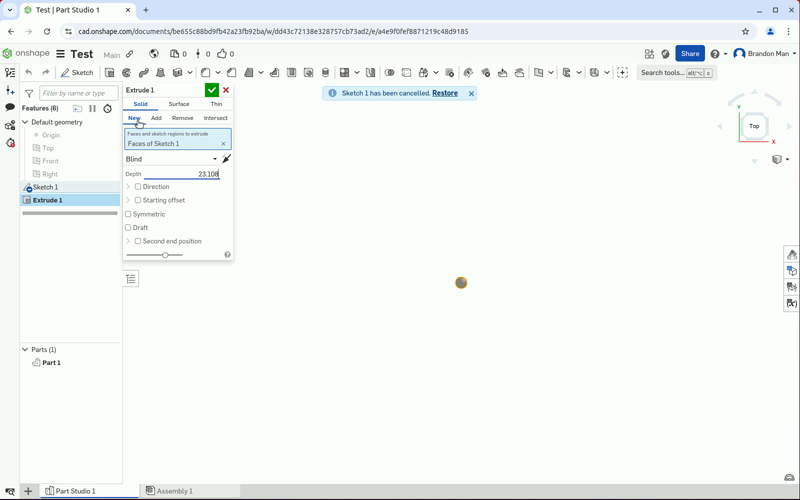
key(enter)
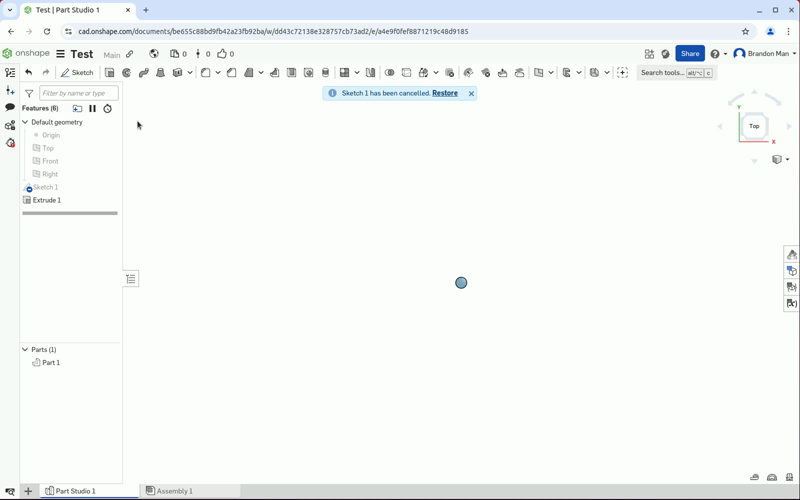
key(shift+h)
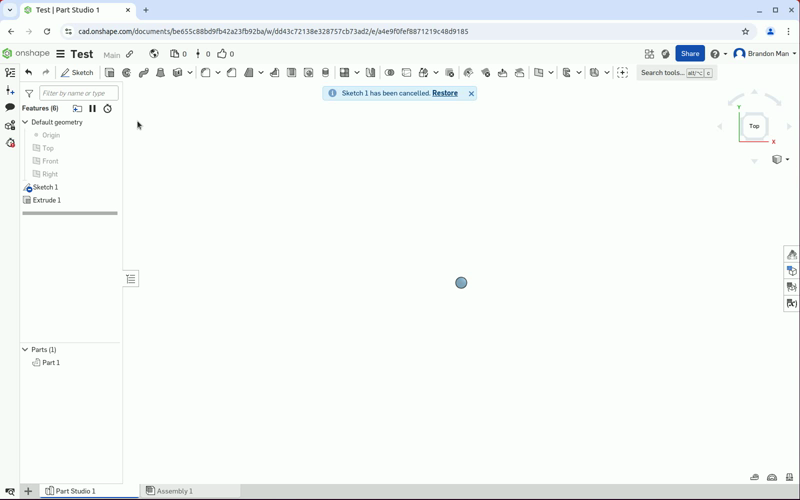
key(shift+h)
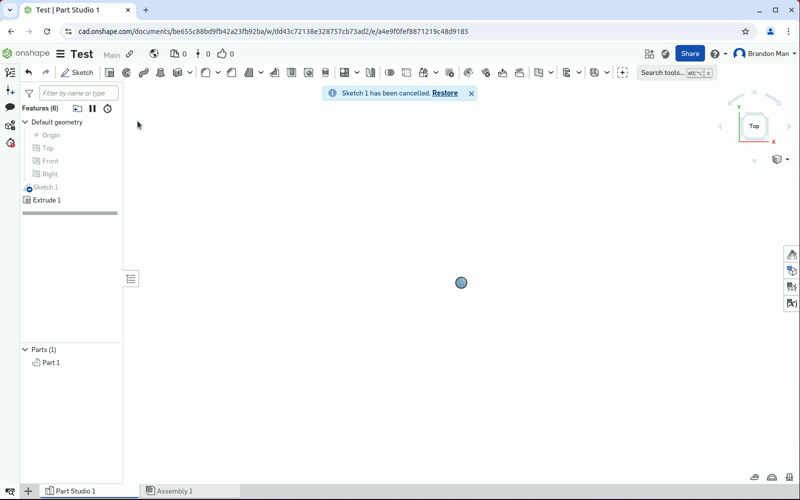
mouse_move(73, 189)
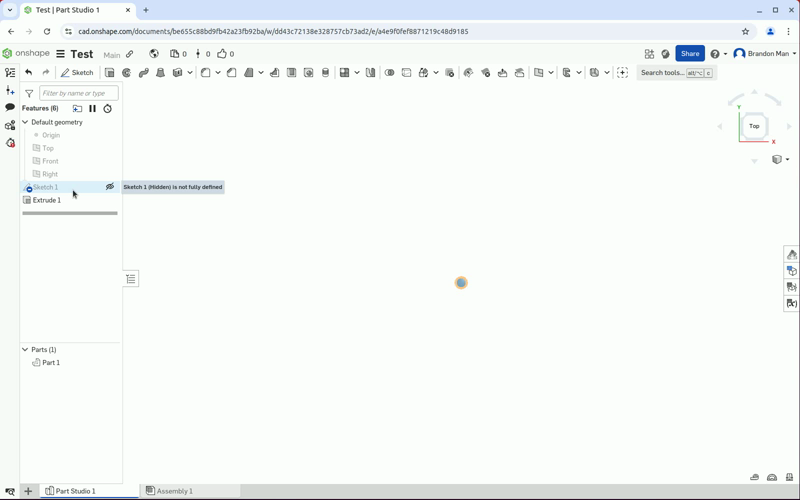
click(73, 189)
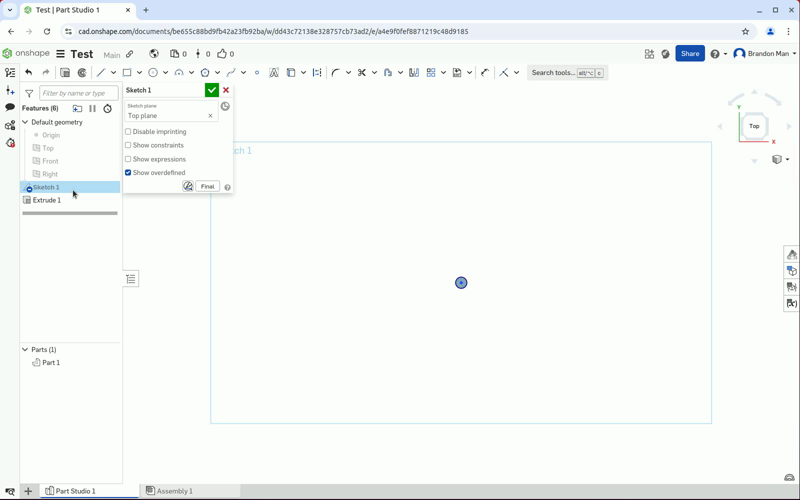
mouse_move(229, 92)
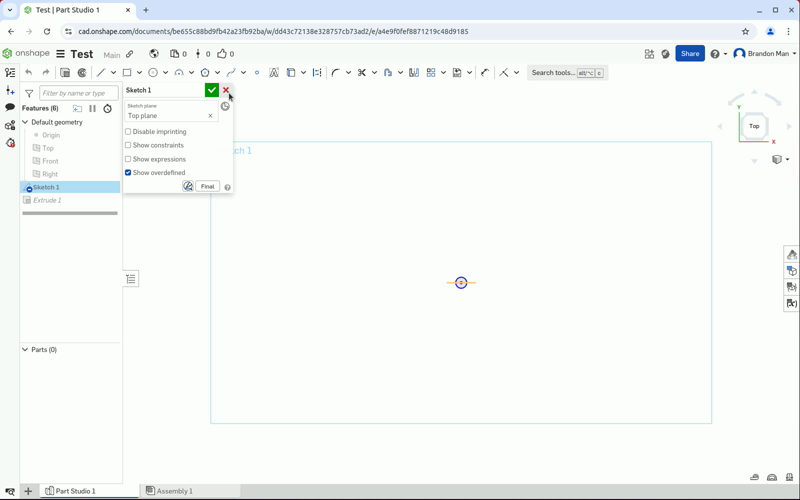
click(229, 92)
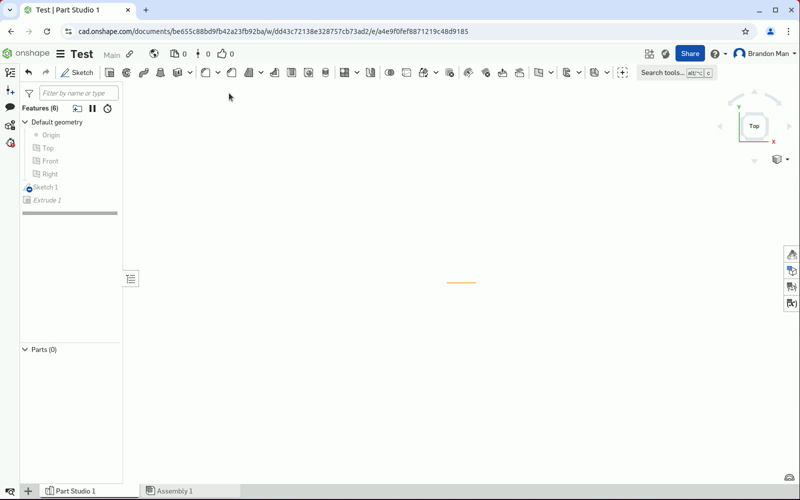
mouse_move(541, 75)
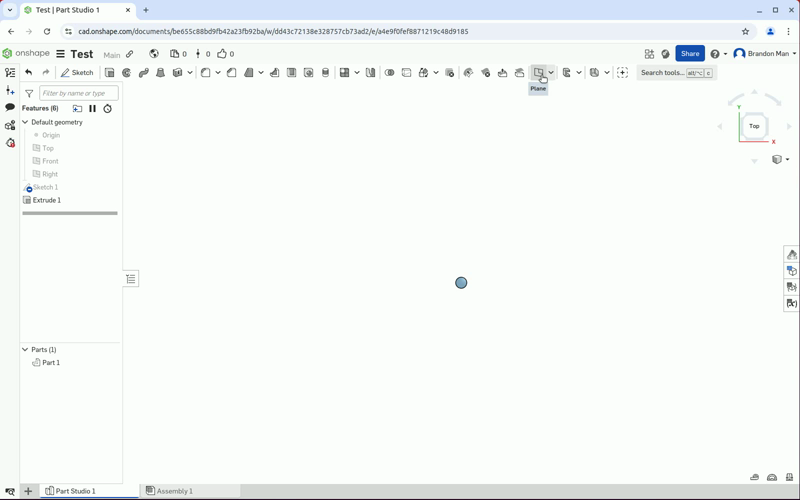
click(541, 75)
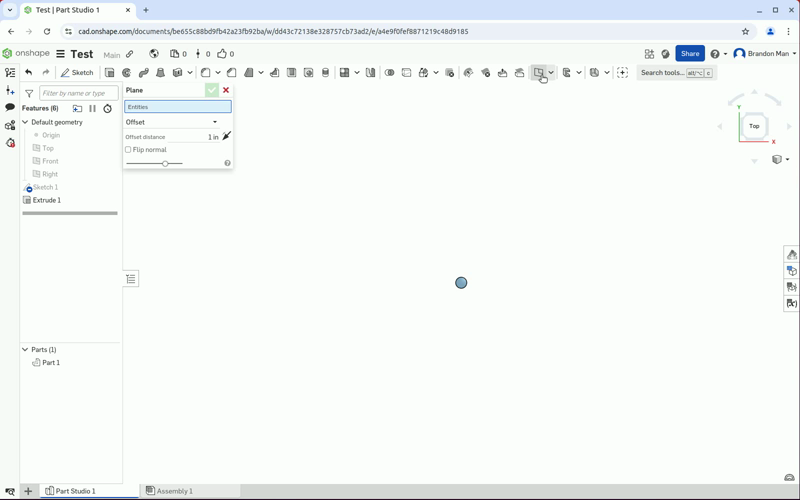
mouse_move(73, 150)
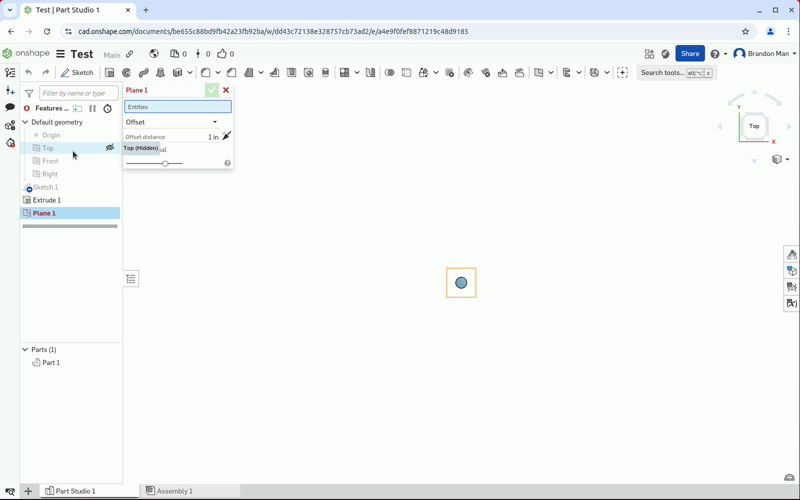
click(73, 150)
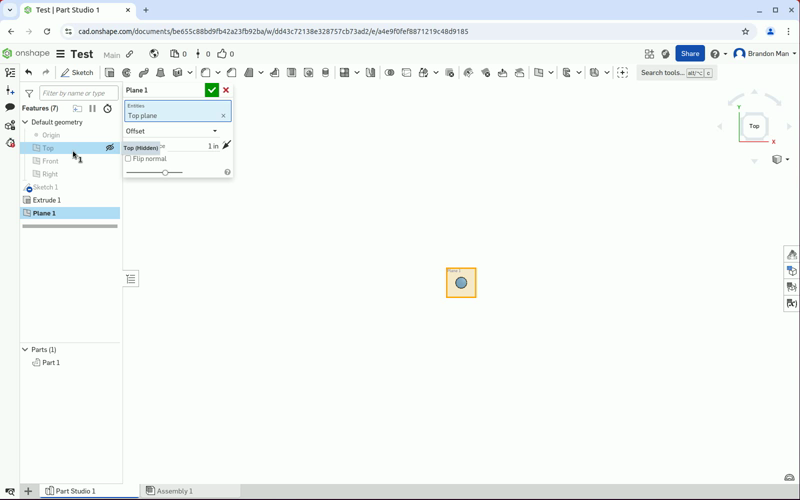
key(tab, 2)
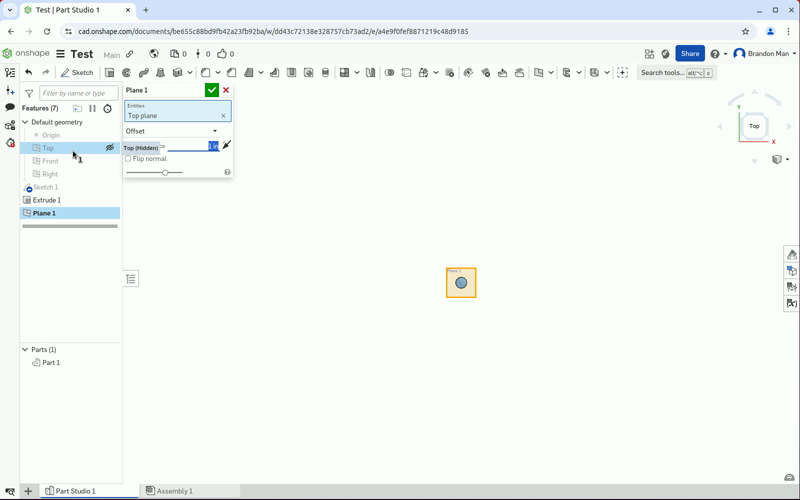
text(23.108)
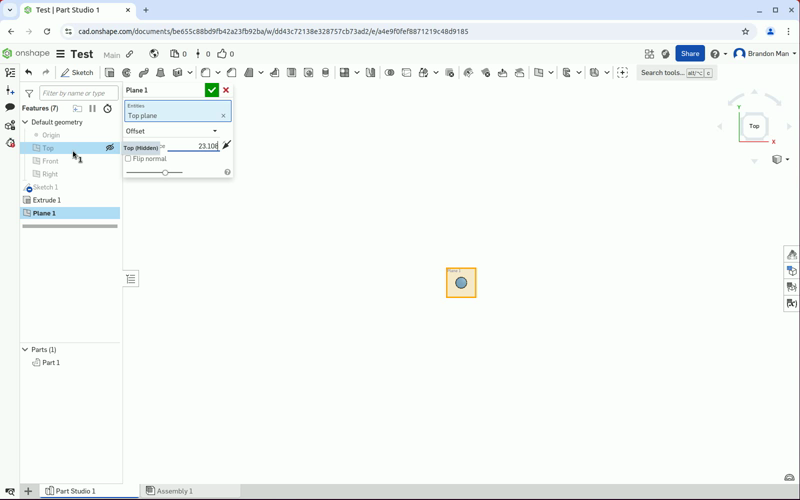
key(enter, 2)
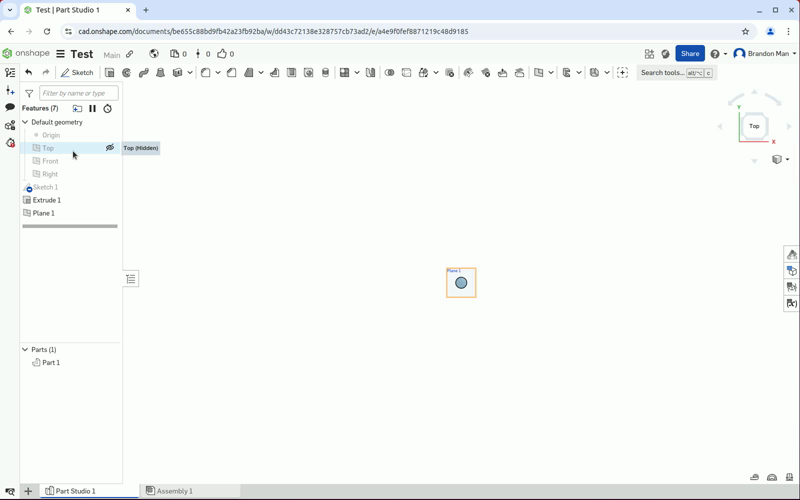
key(shift+s)
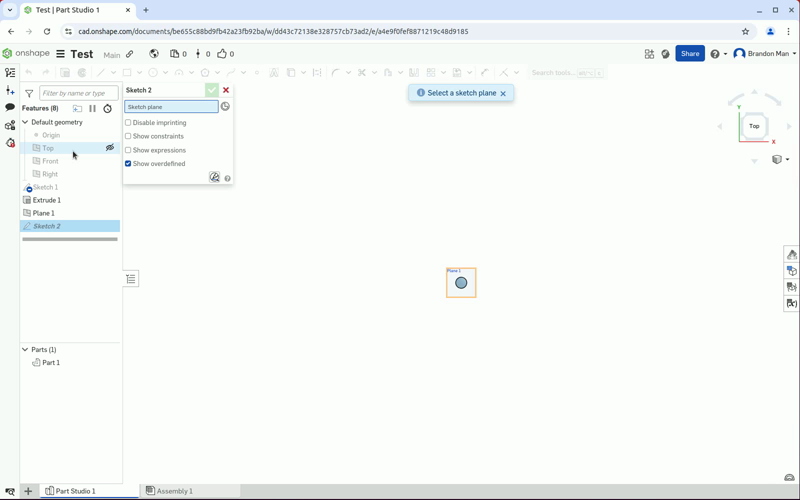
mouse_move(73, 215)
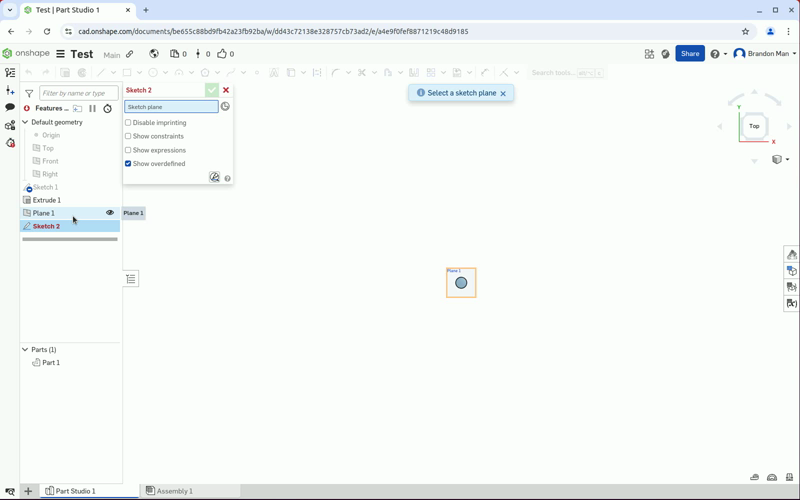
click(73, 215)
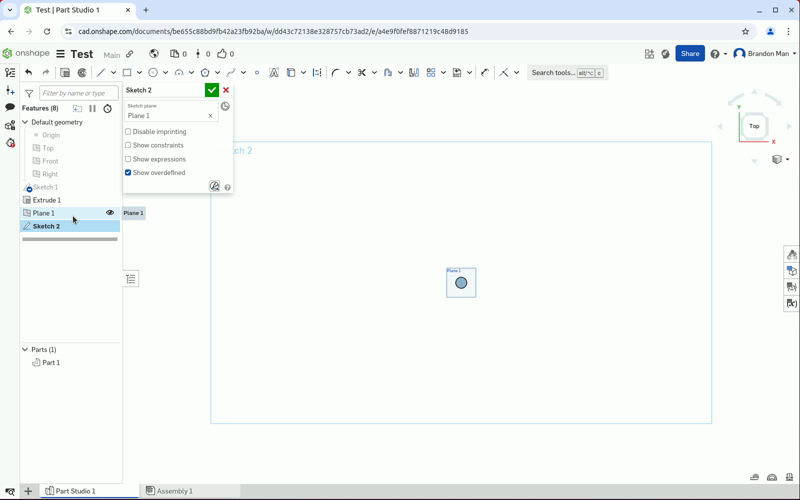
mouse_move(73, 352)
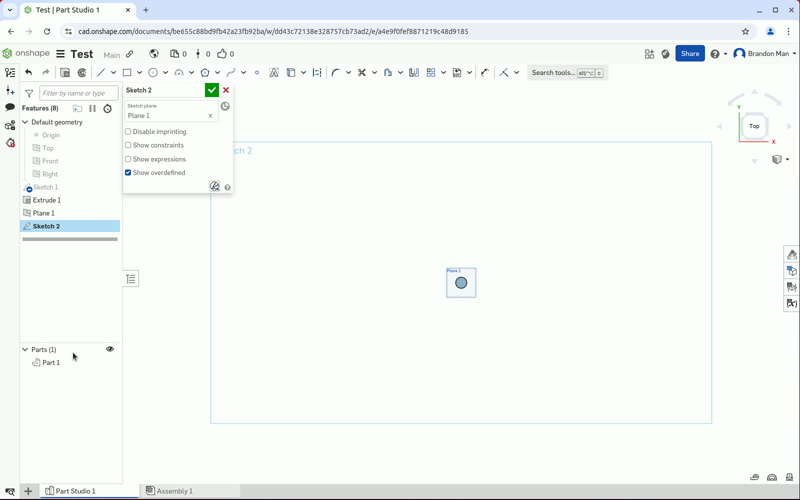
key(y)
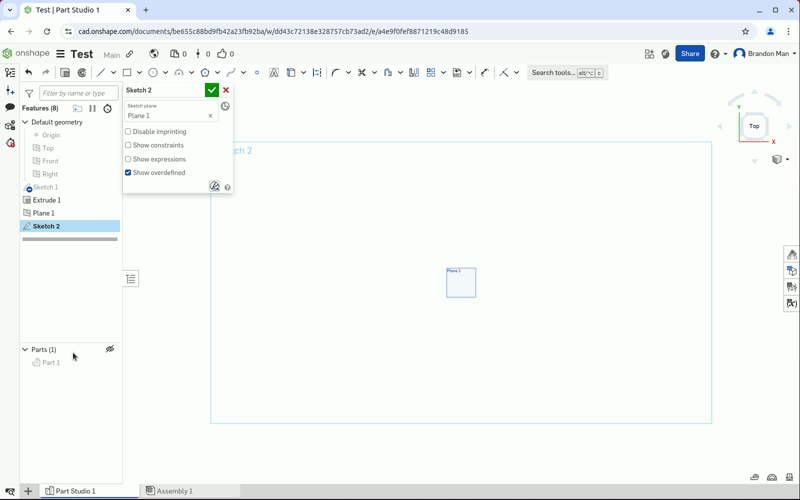
key(c)
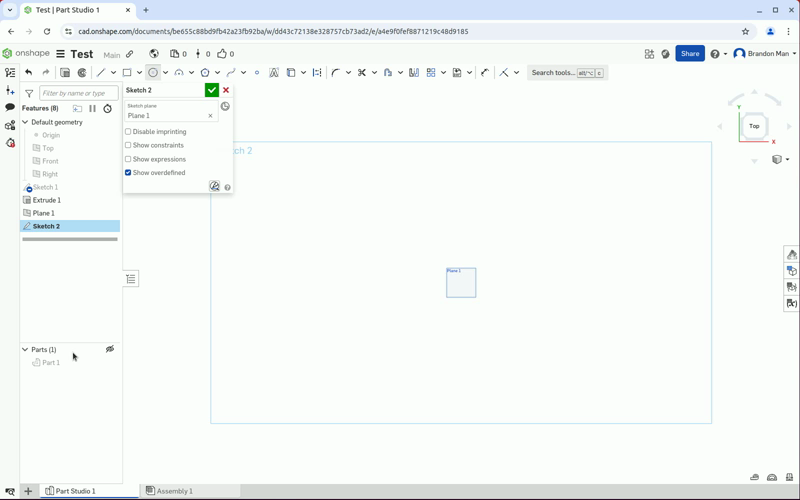
key_down(shift)
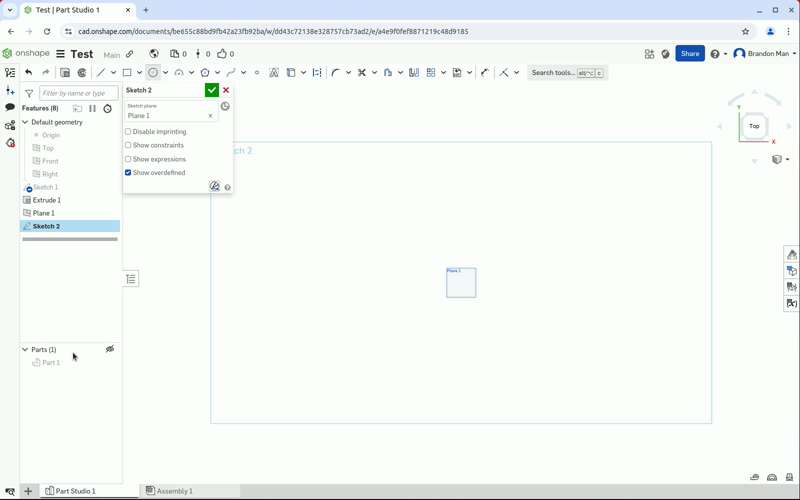
mouse_move(461, 282)
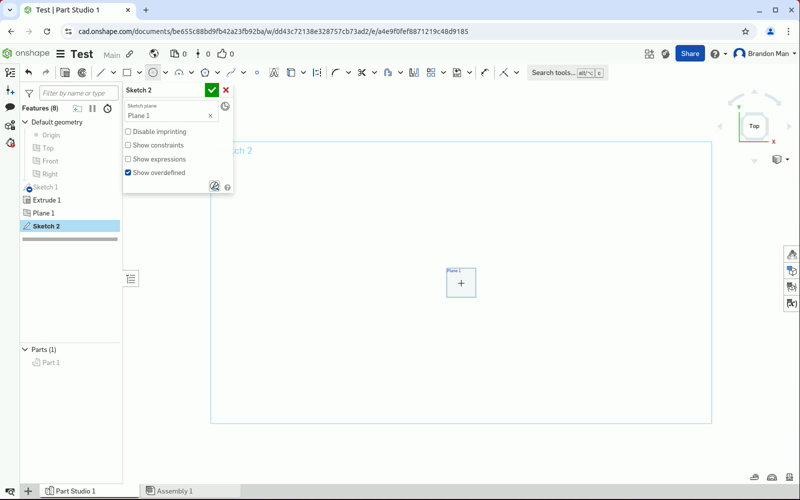
click(461, 282)
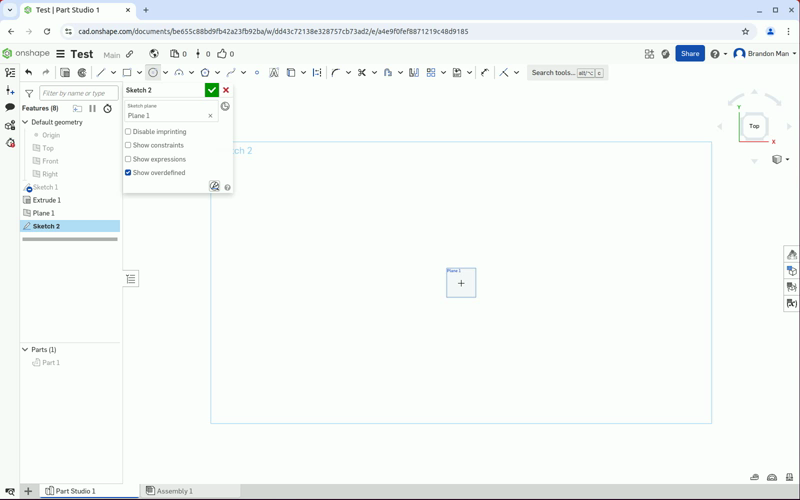
key_up(shift)
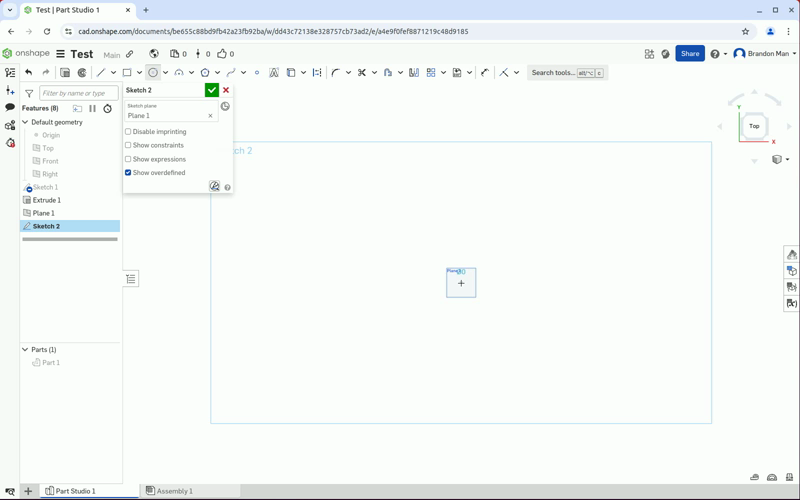
mouse_move(466, 282)
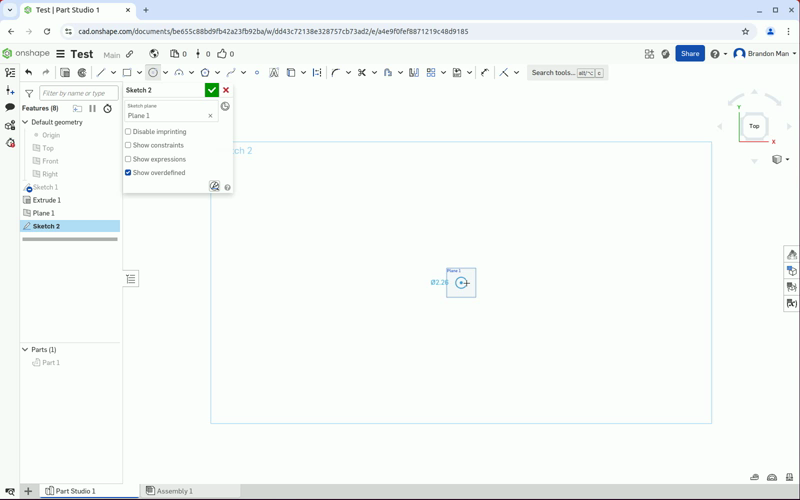
click(466, 282)
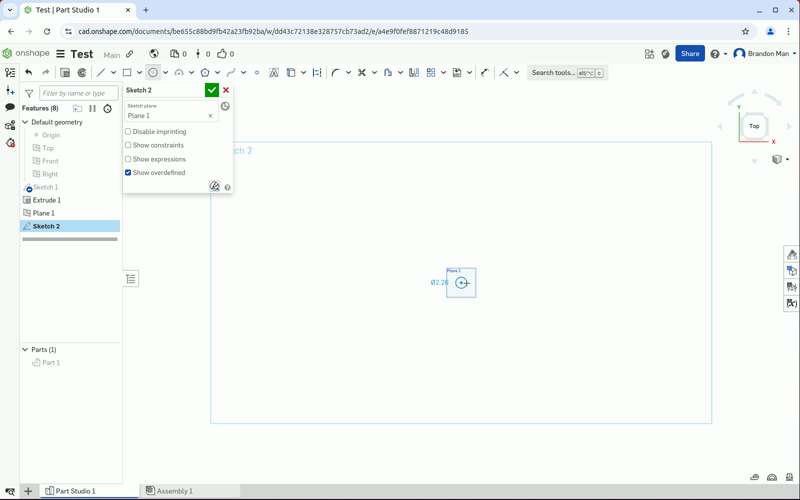
key(esc)
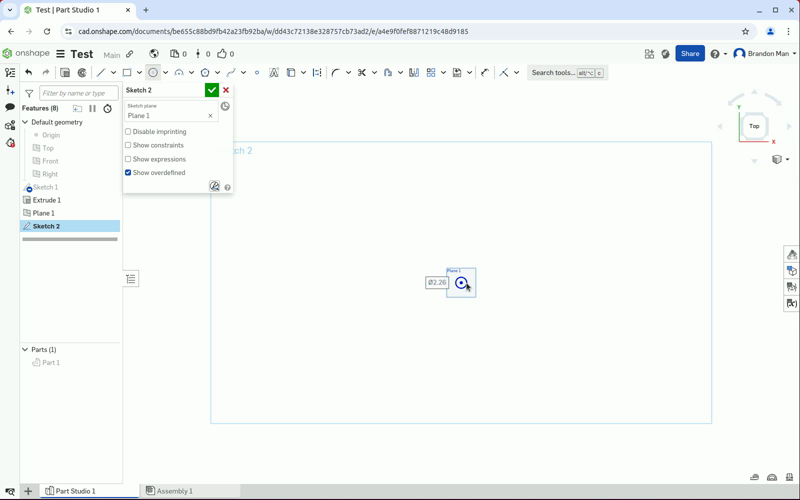
key(c)
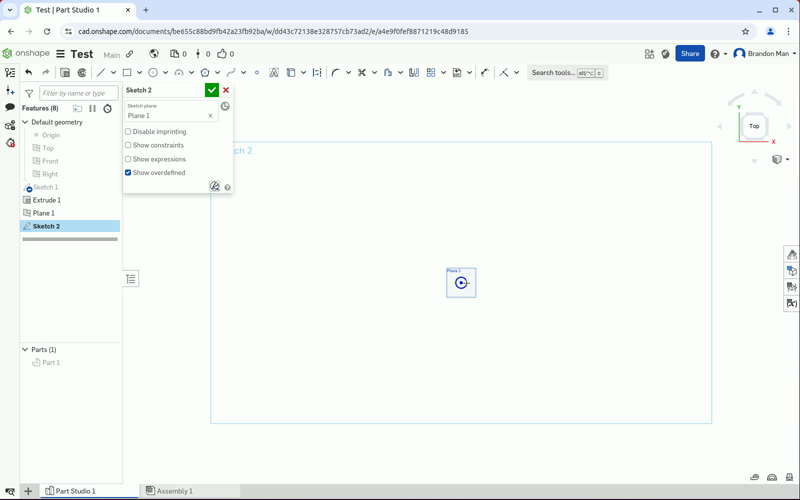
key_down(shift)
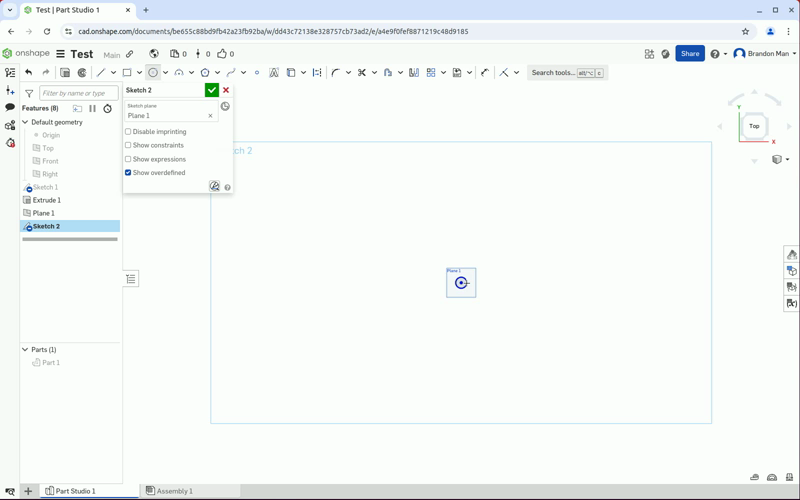
mouse_move(461, 282)
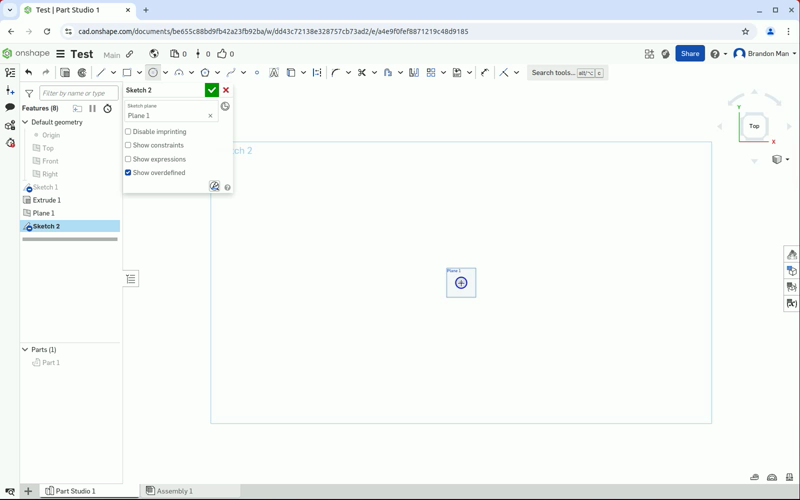
click(461, 282)
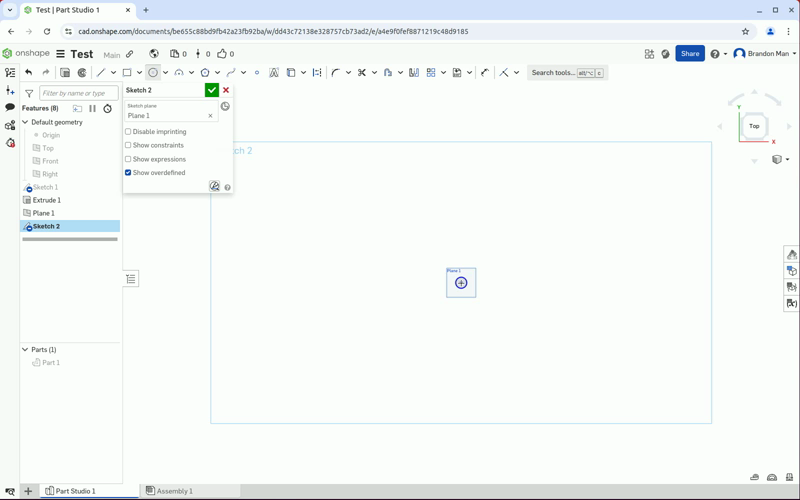
key_up(shift)
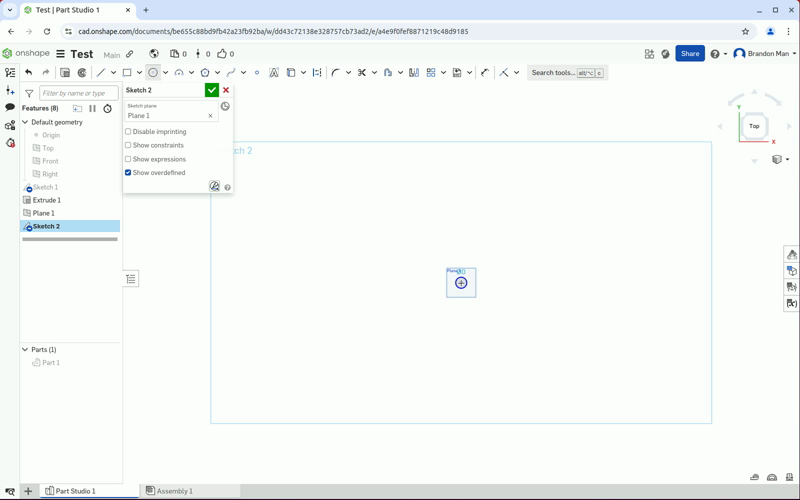
mouse_move(465, 282)
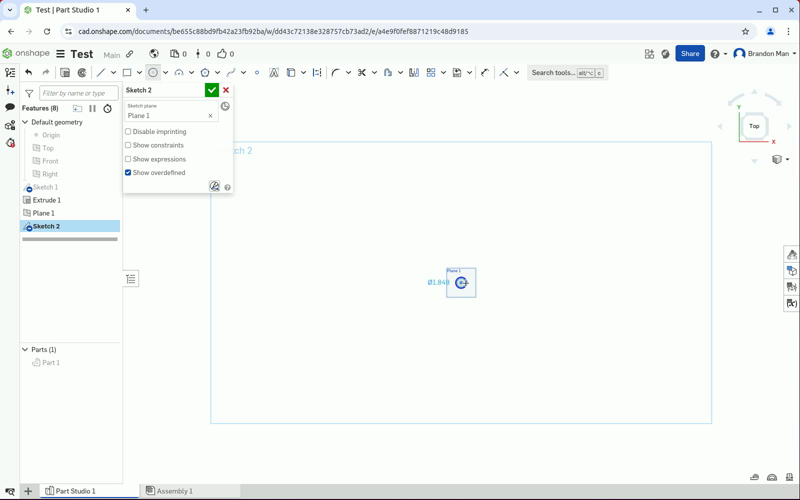
scroll(6)
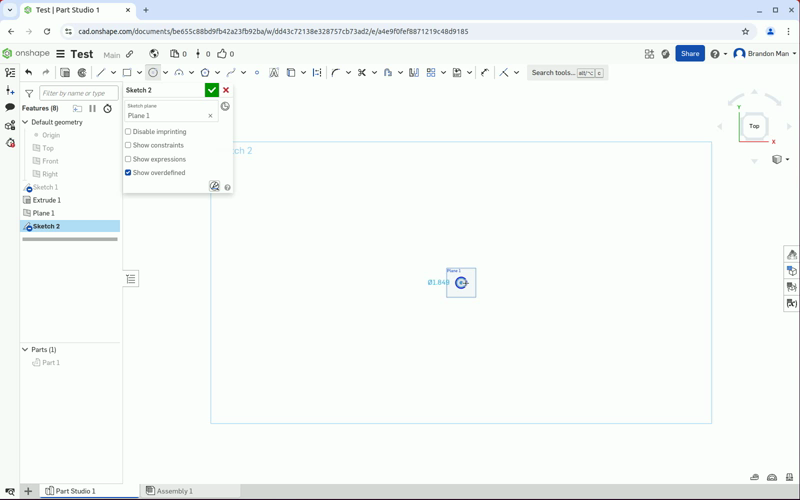
scroll(6)
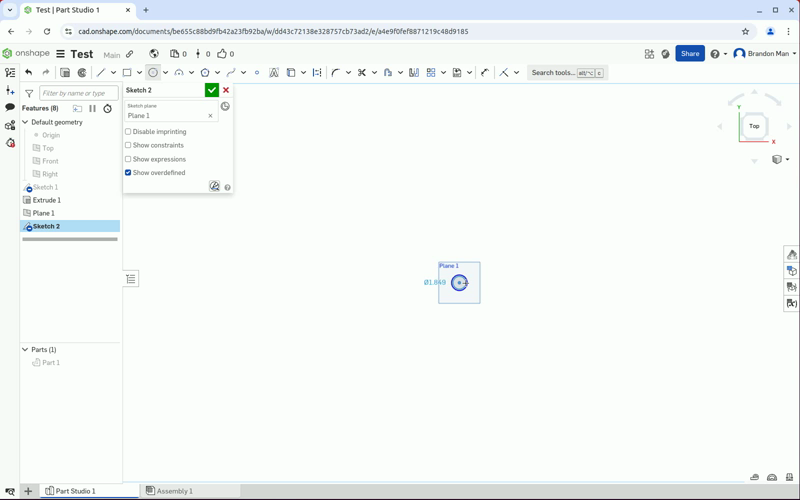
scroll(6)
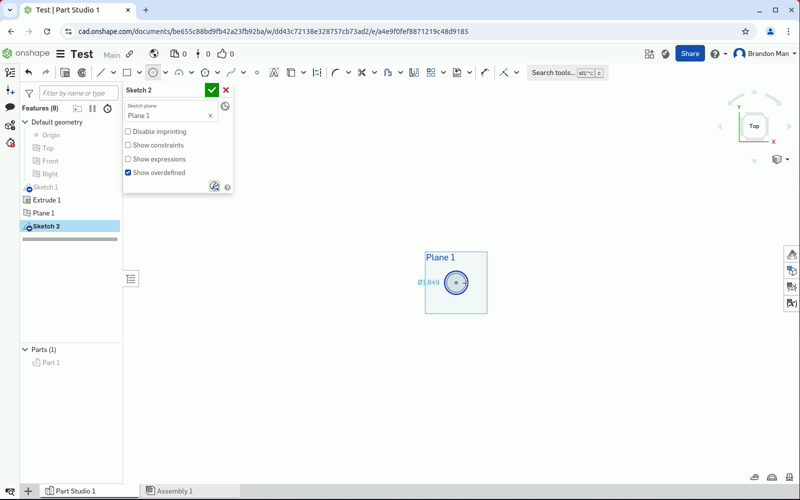
scroll(6)
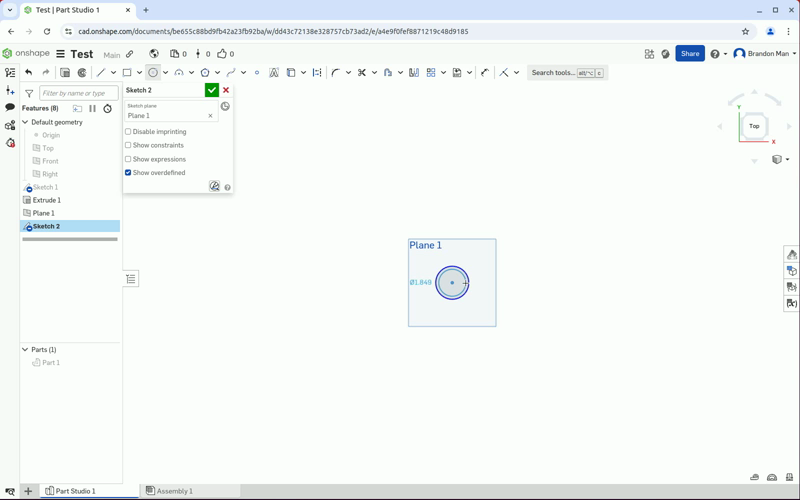
scroll(6)
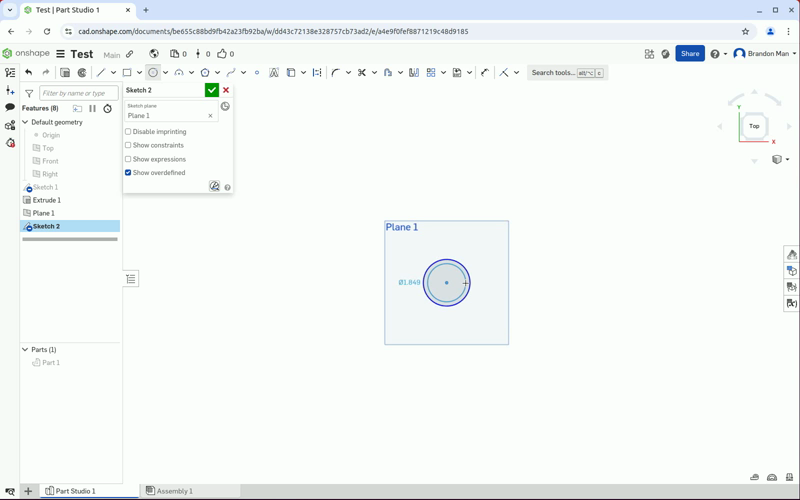
scroll(6)
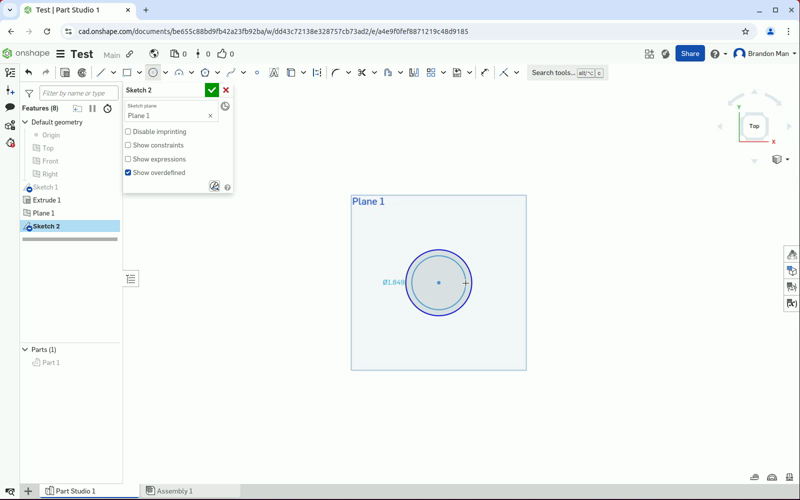
scroll(6)
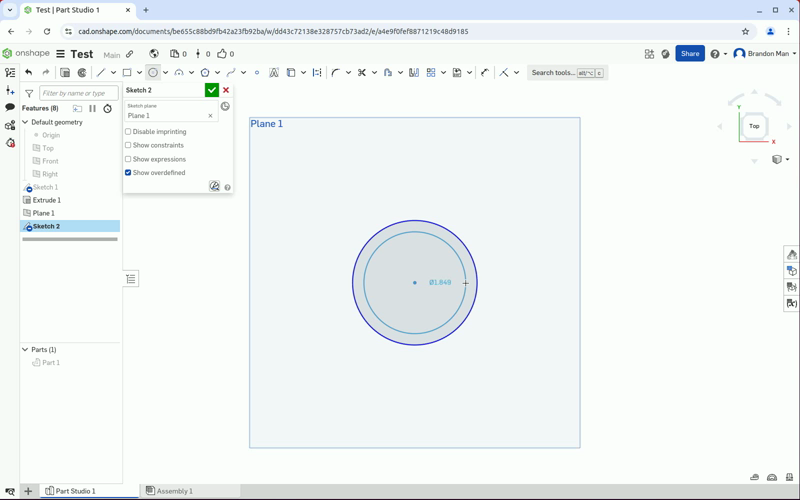
click(465, 282)
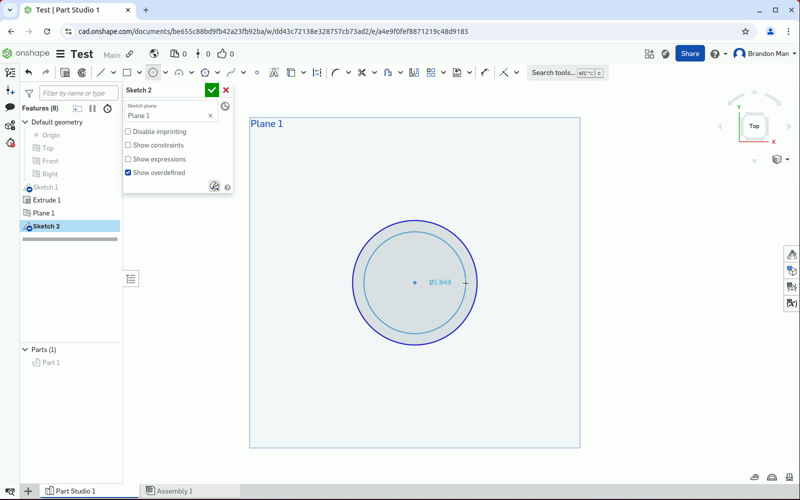
scroll(-6)
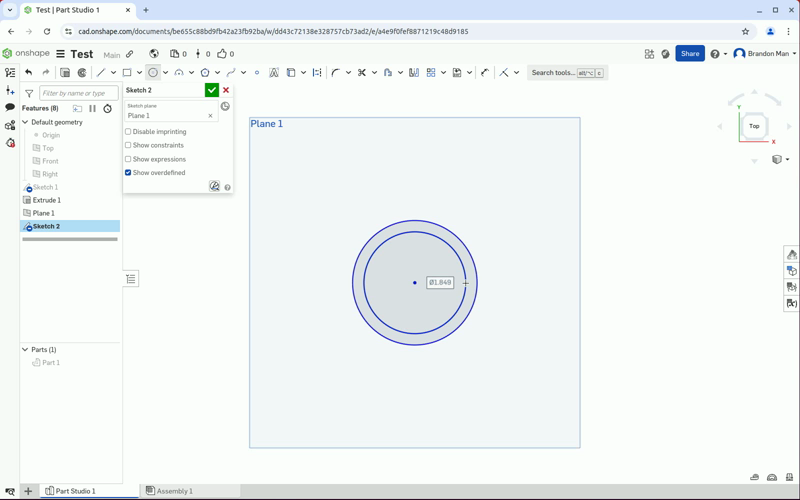
scroll(-6)
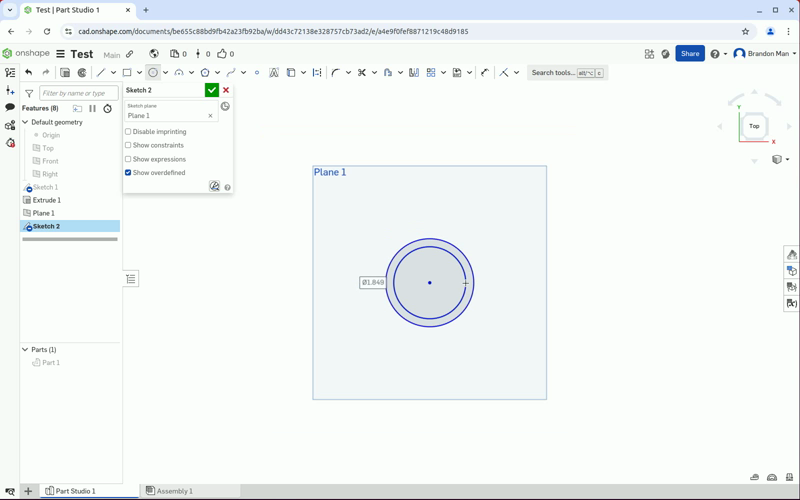
scroll(-6)
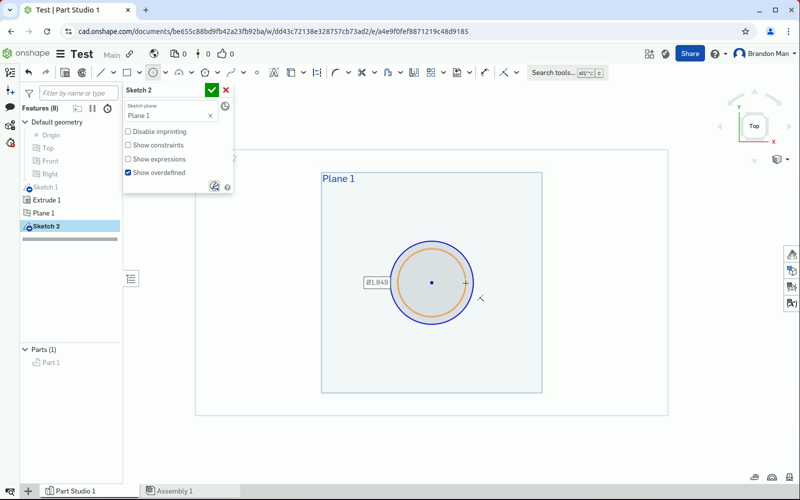
scroll(-6)
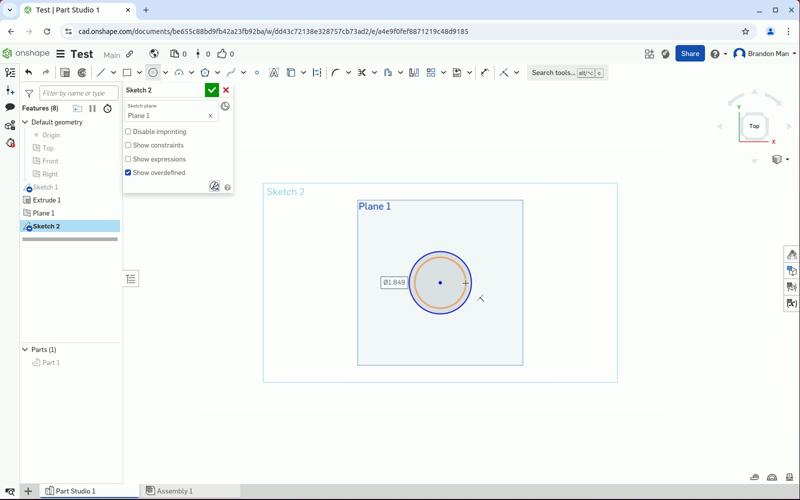
scroll(-6)
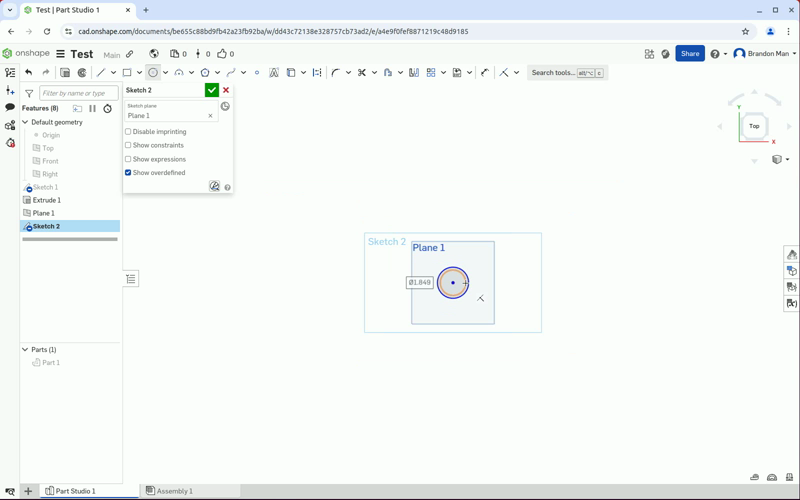
scroll(-6)
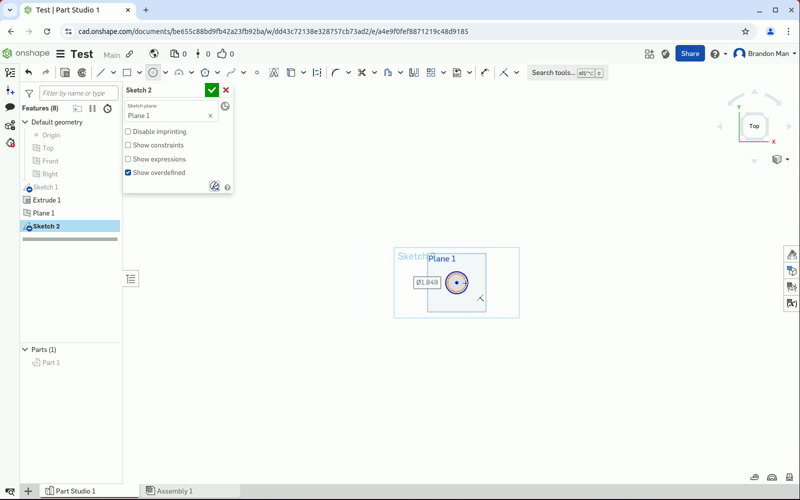
scroll(-6)
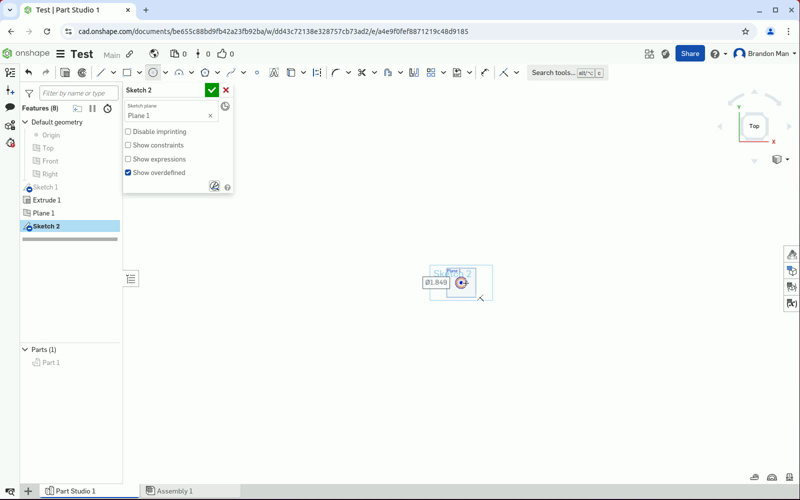
key(esc)
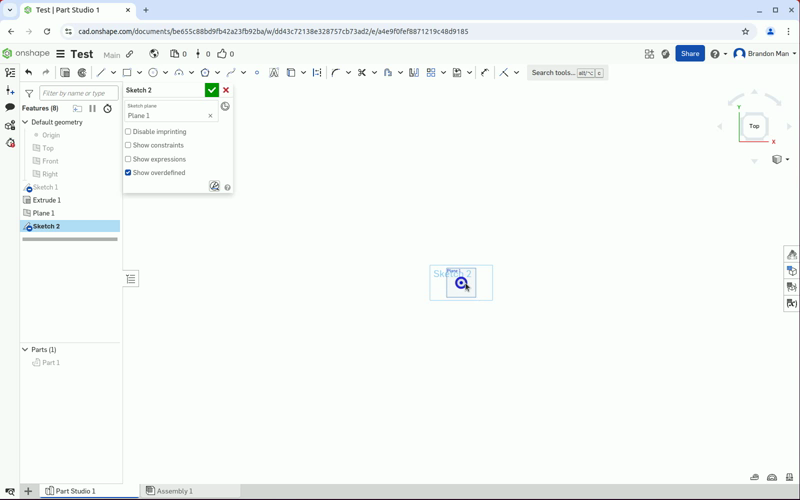
mouse_move(458, 286)
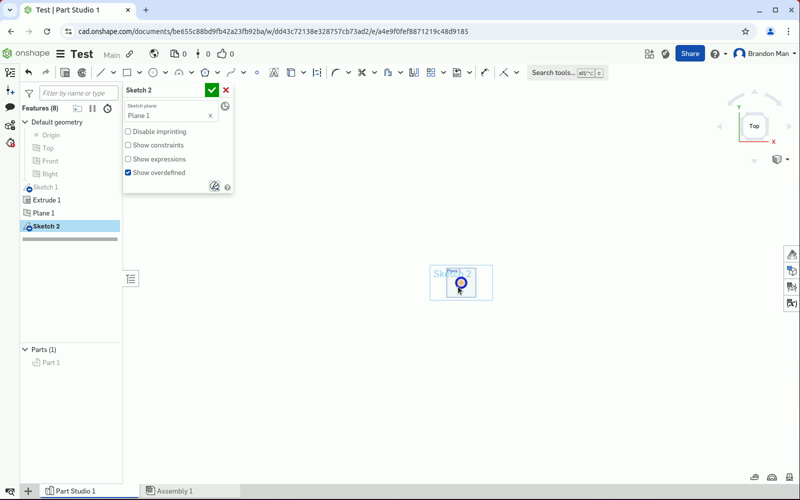
scroll(6)
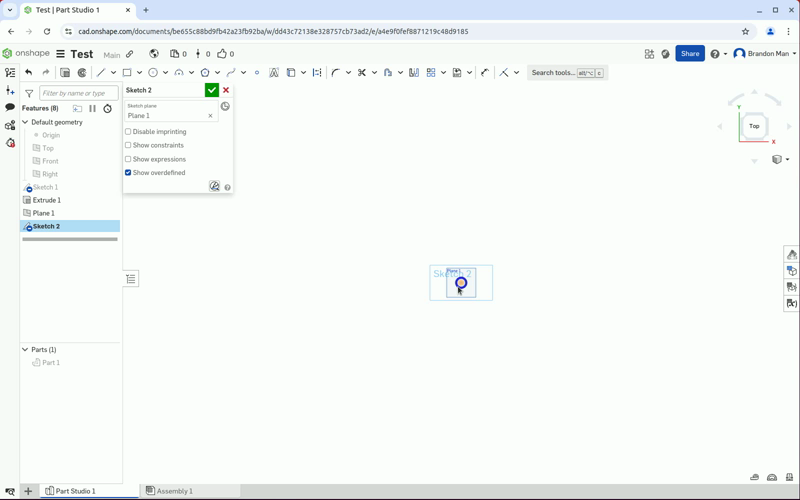
scroll(6)
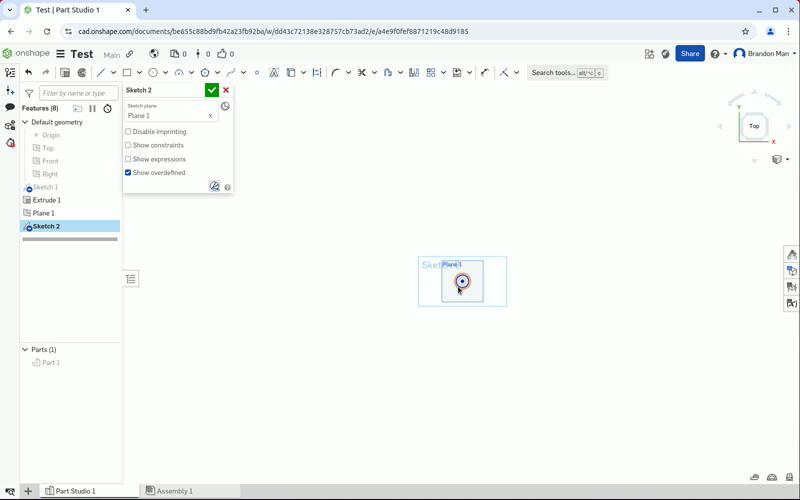
scroll(6)
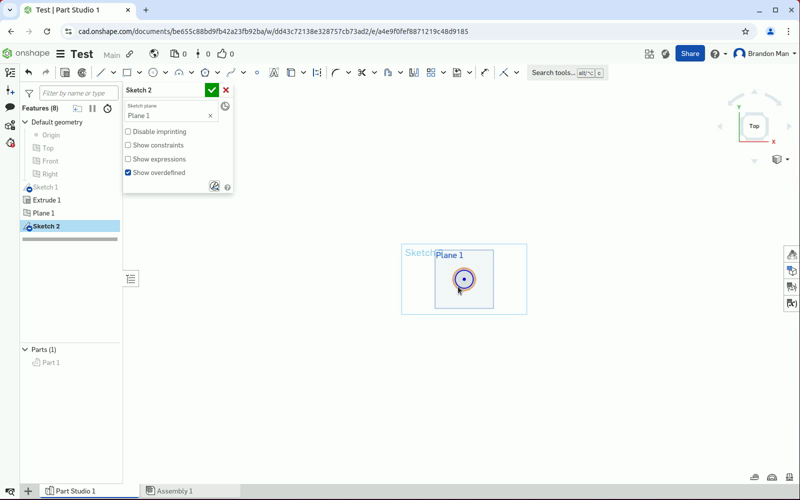
scroll(6)
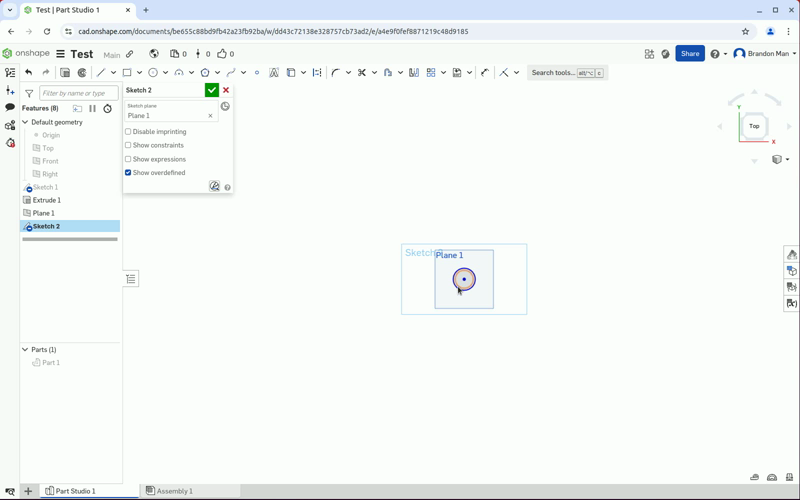
scroll(6)
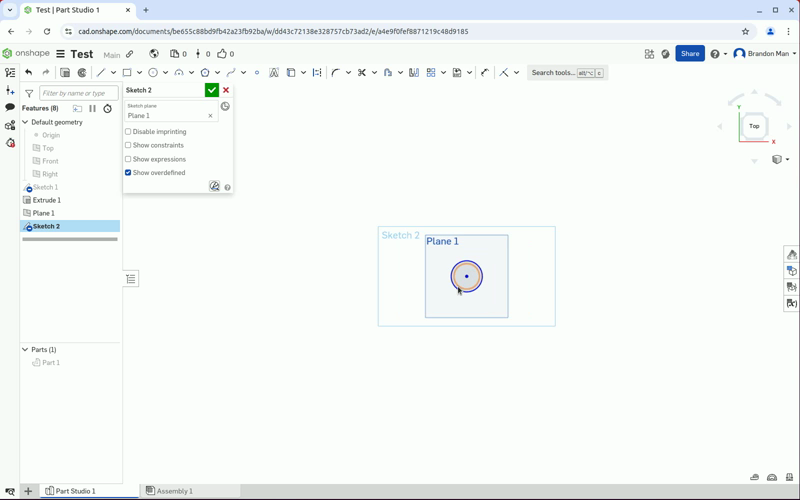
scroll(6)
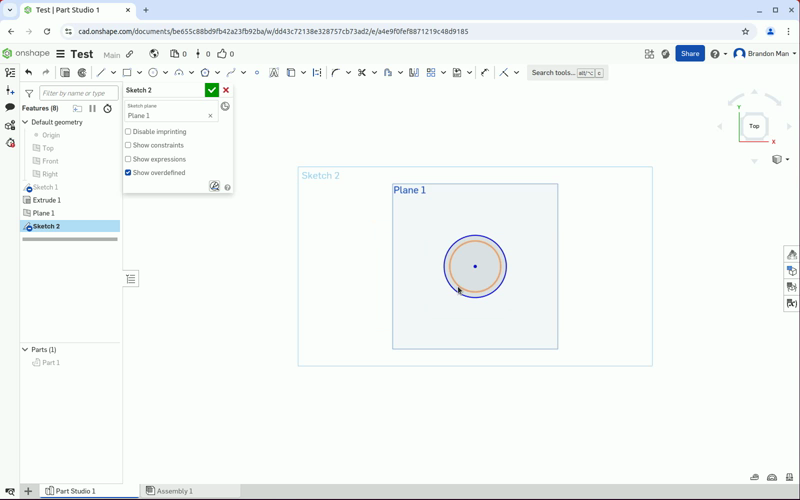
scroll(6)
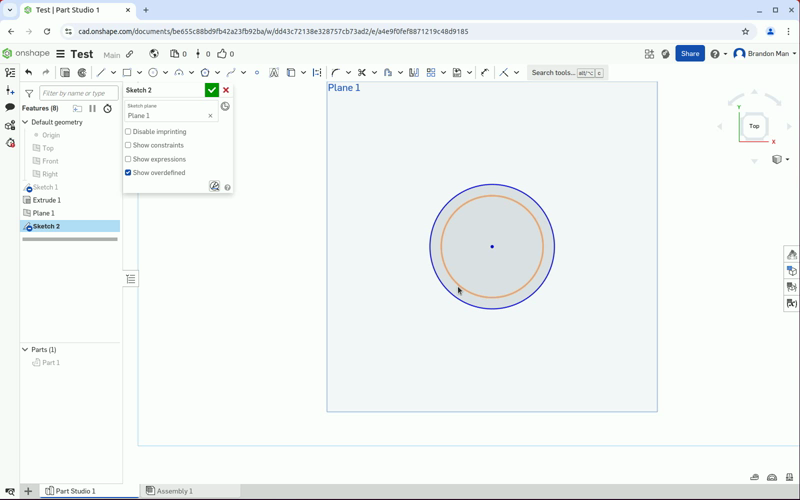
click(458, 286)
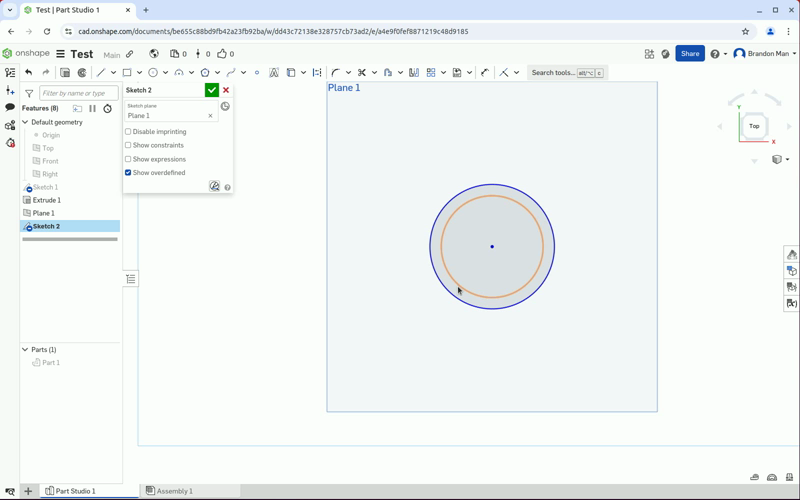
scroll(-6)
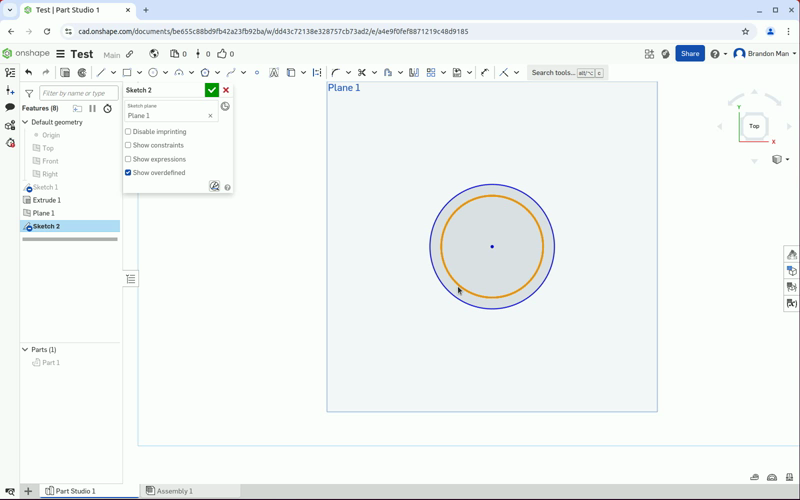
scroll(-6)
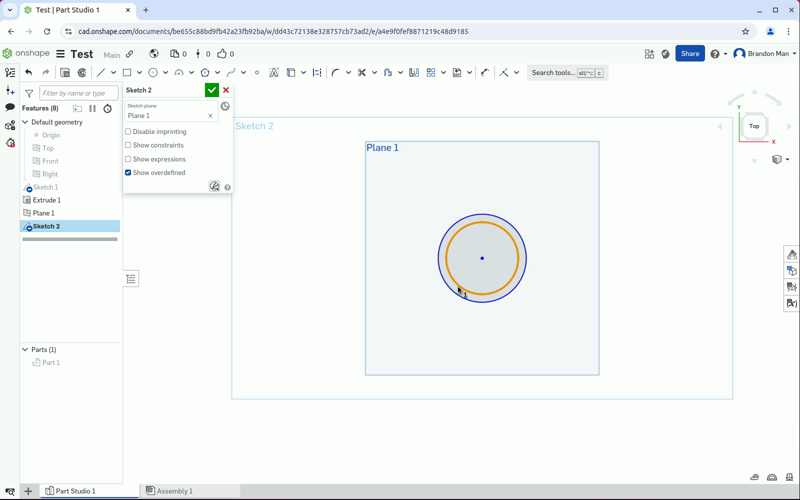
scroll(-6)
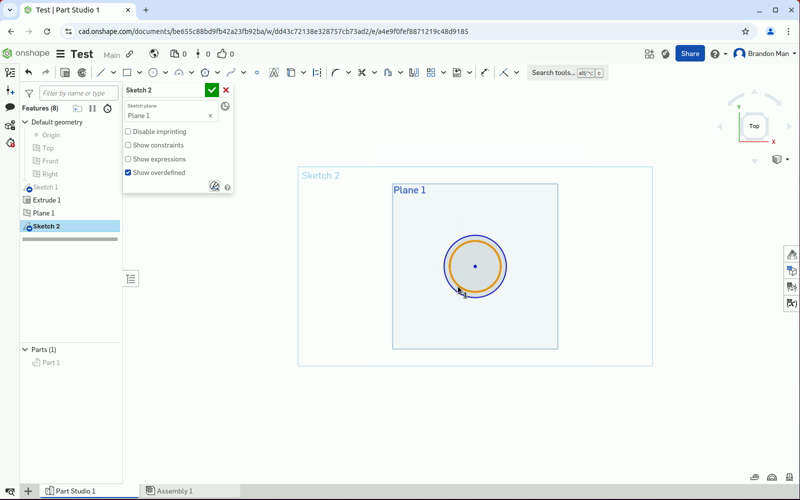
scroll(-6)
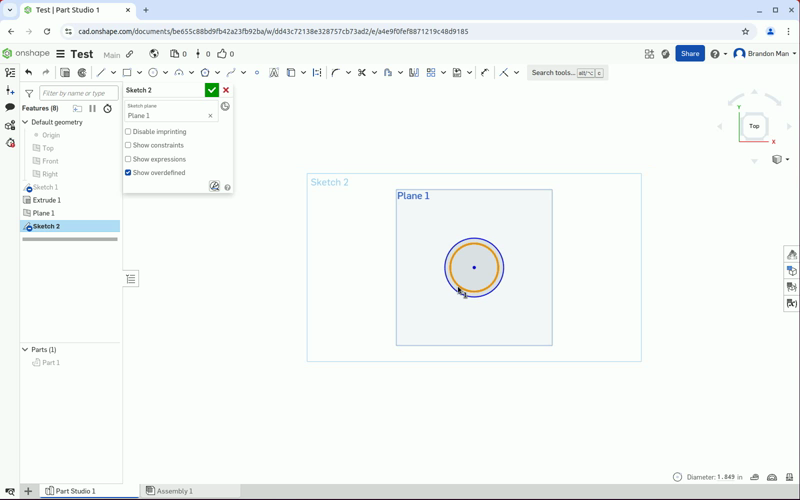
scroll(-6)
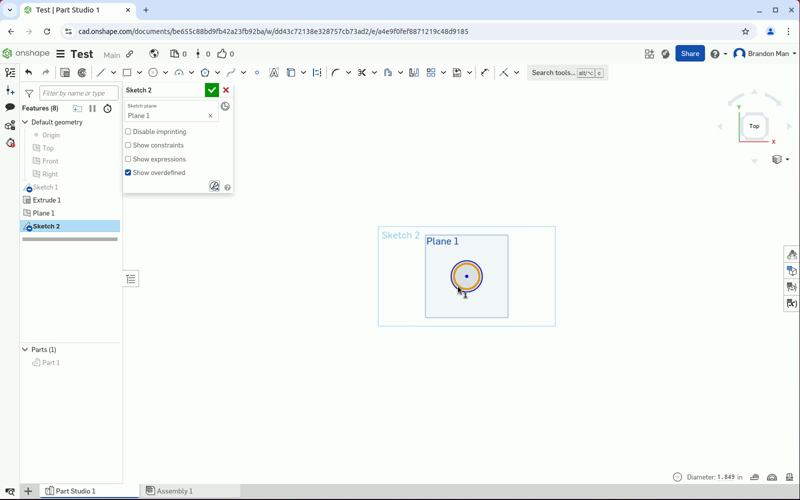
scroll(-6)
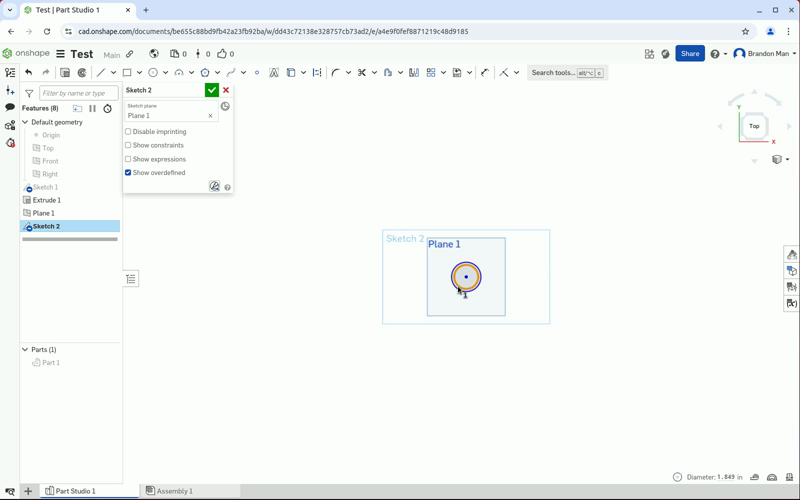
scroll(-6)
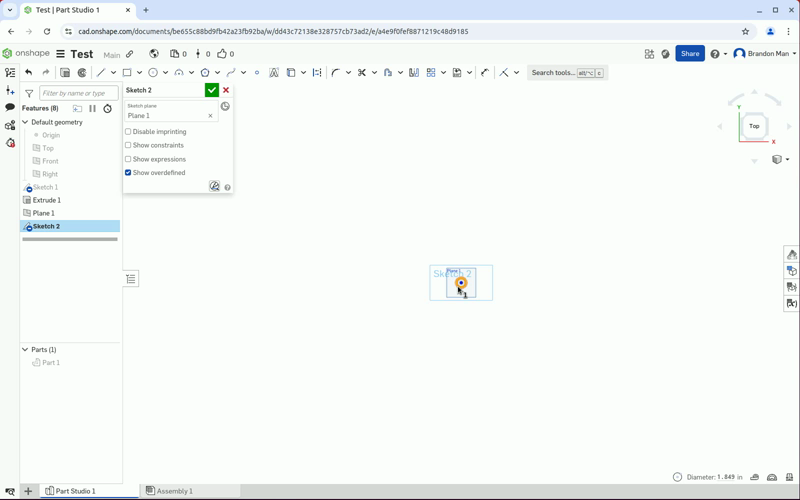
mouse_move(73, 352)
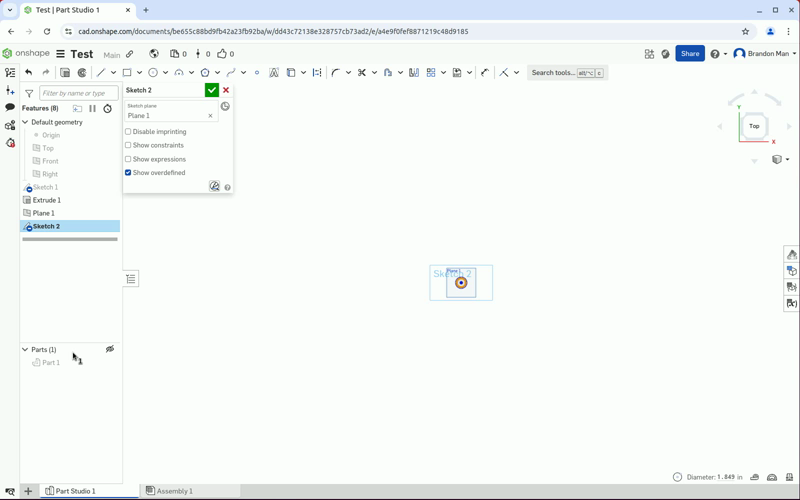
key(shift+y)
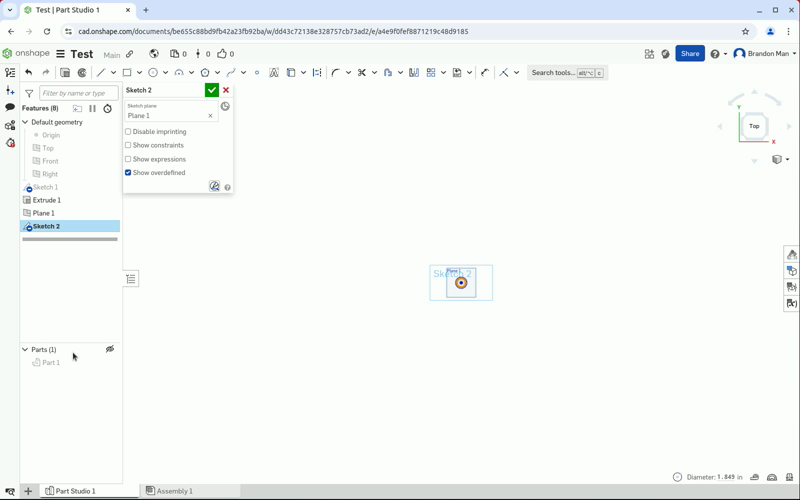
key(shift+e)
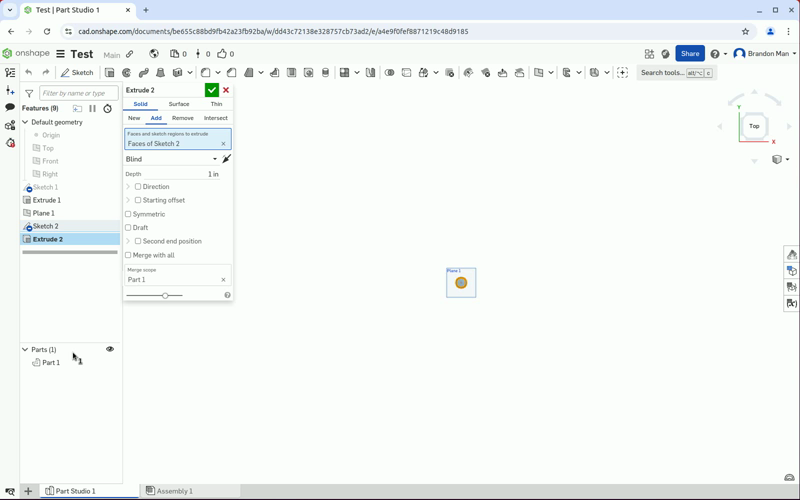
mouse_move(143, 106)
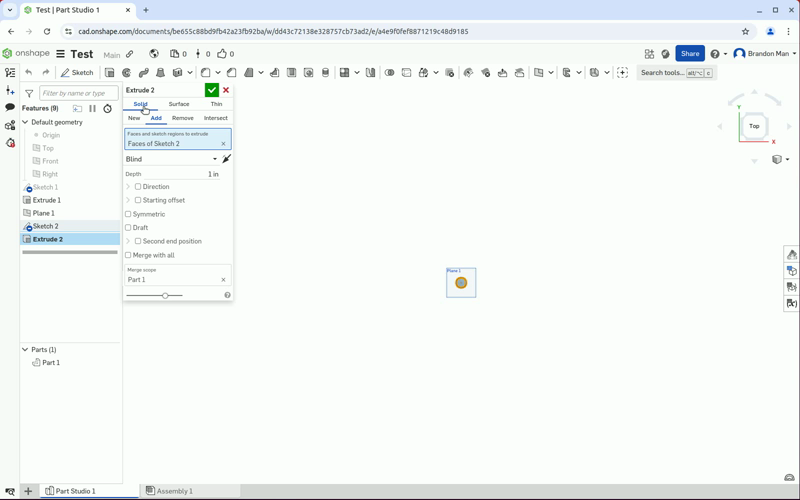
click(143, 106)
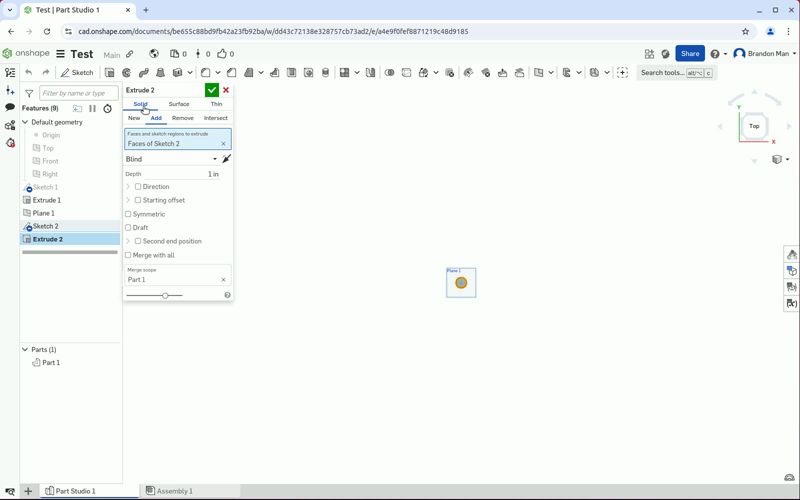
mouse_move(186, 120)
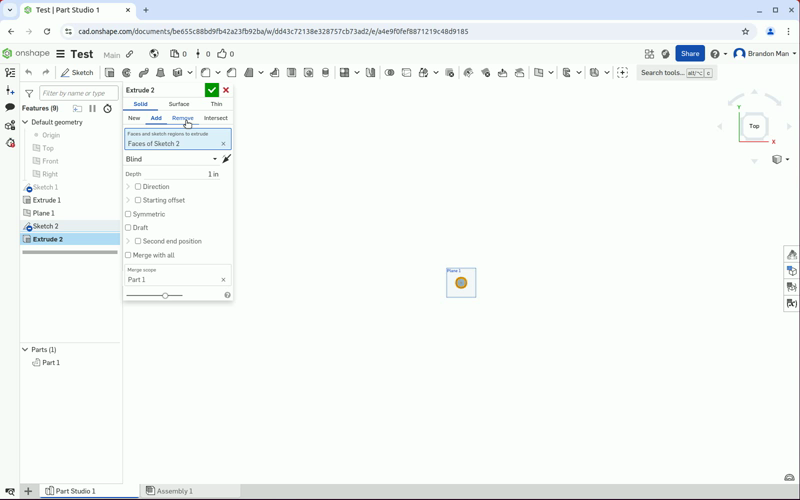
click(186, 120)
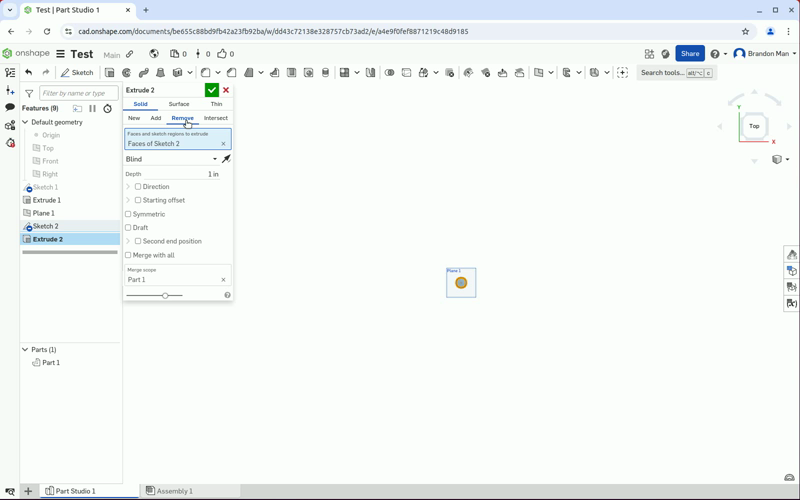
key(tab, 4)
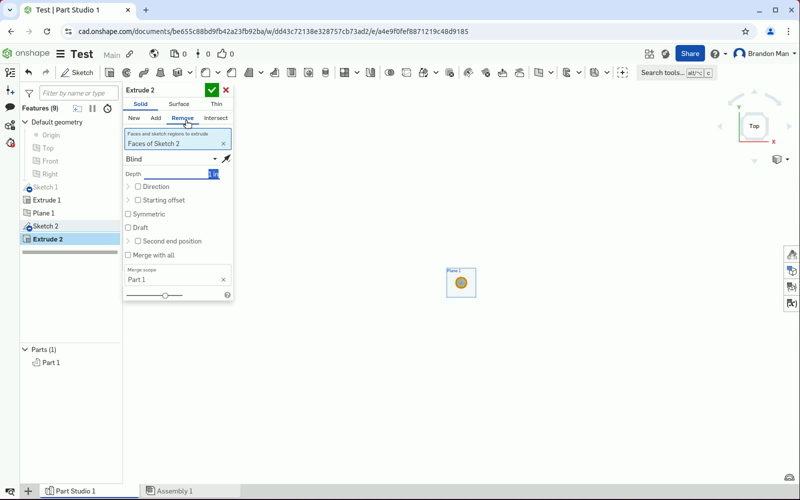
text(1.204)
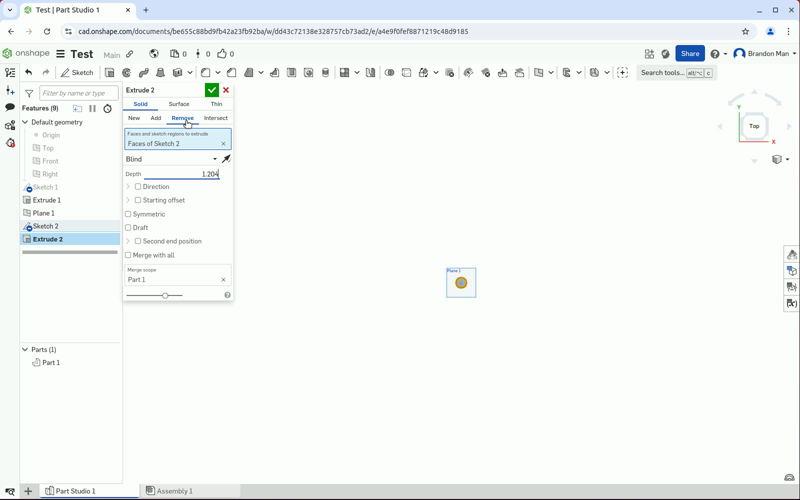
key(tab, 6)
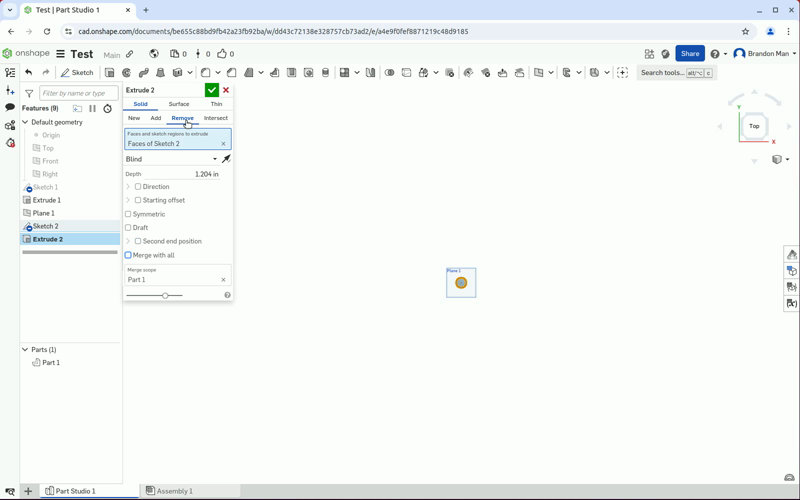
key(space)
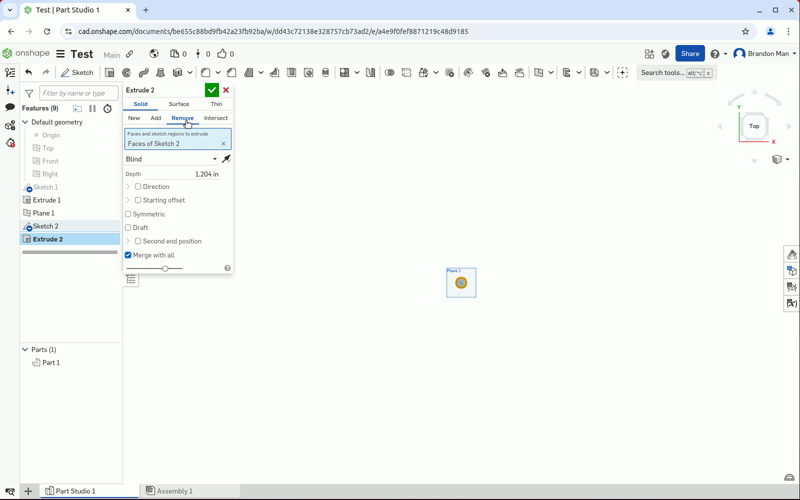
key(enter)
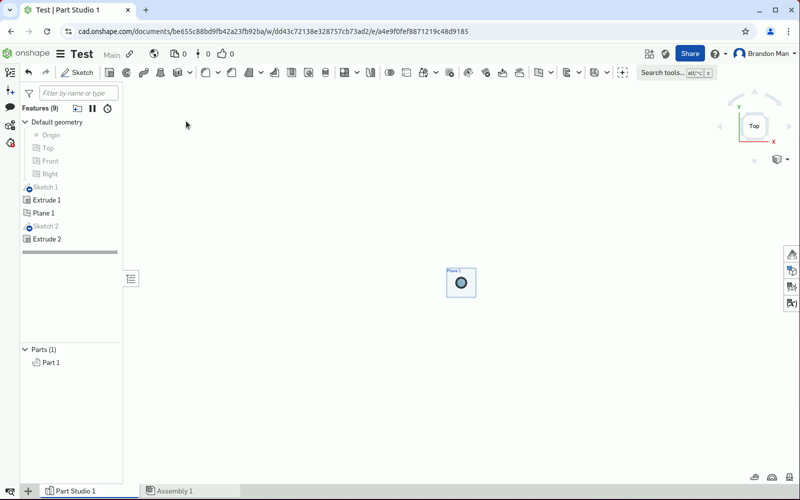
key(shift+h)
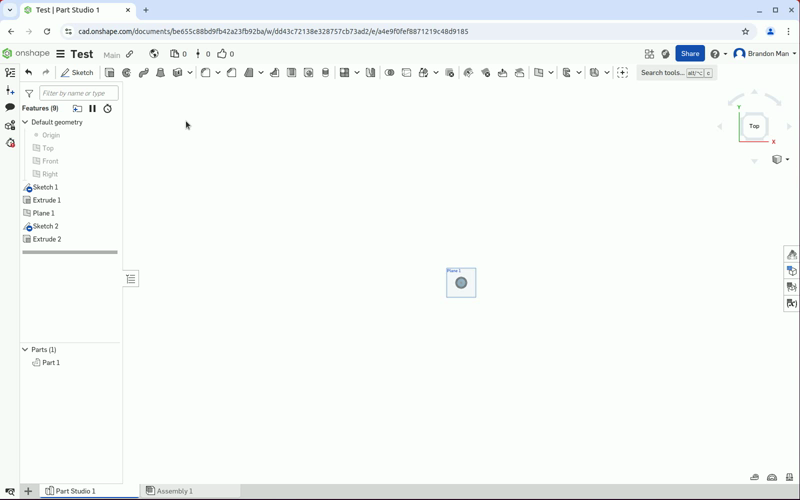
key(shift+h)
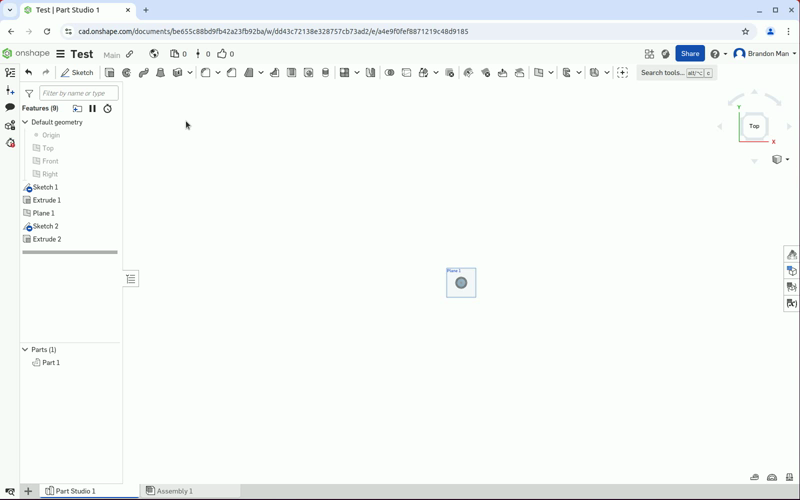
key(shift+7)
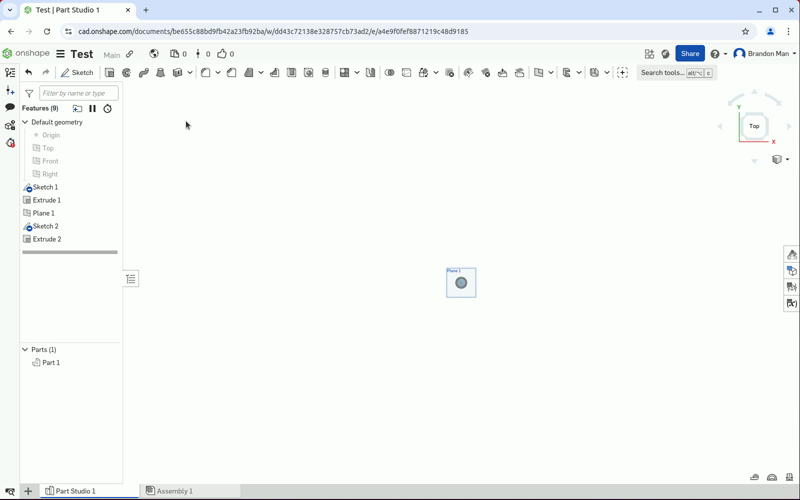
key(up, 3)
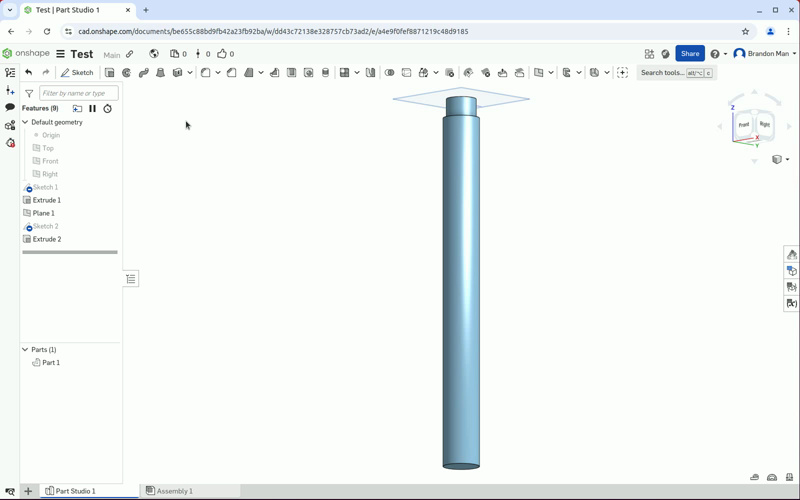
key(left, 3)
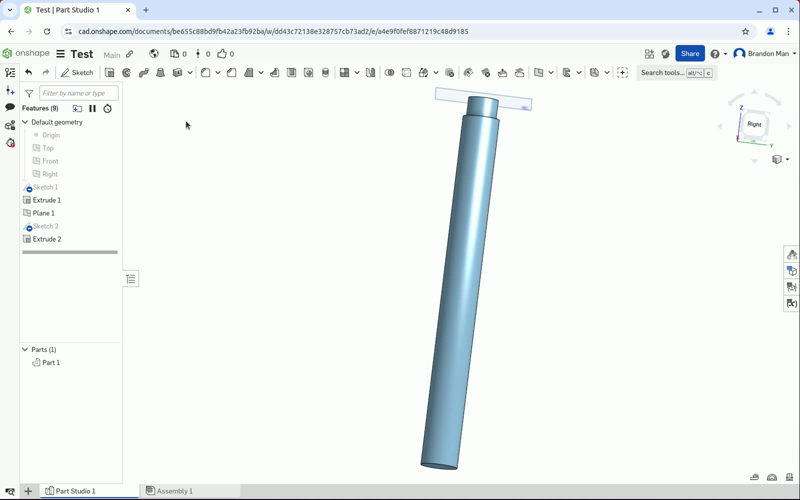
key(right, 3)
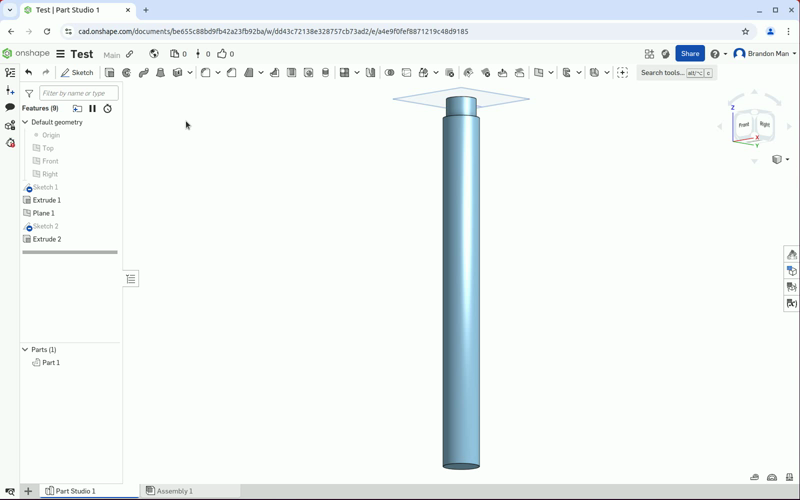
key(down, 3)
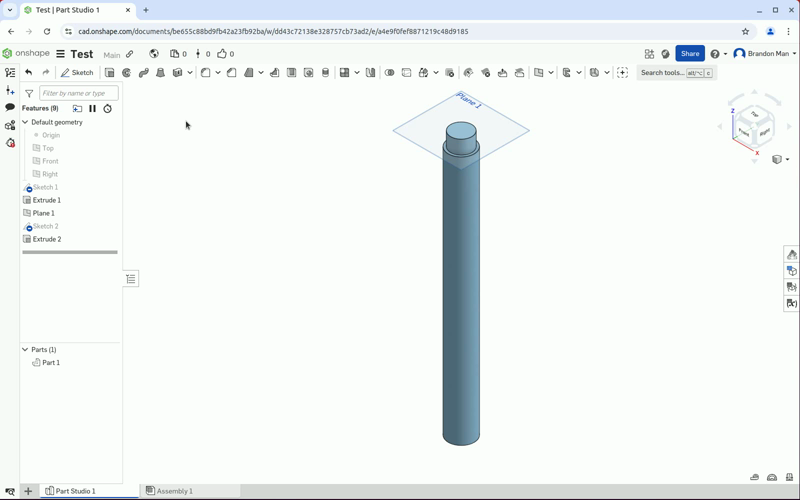
mouse_move(73, 189)
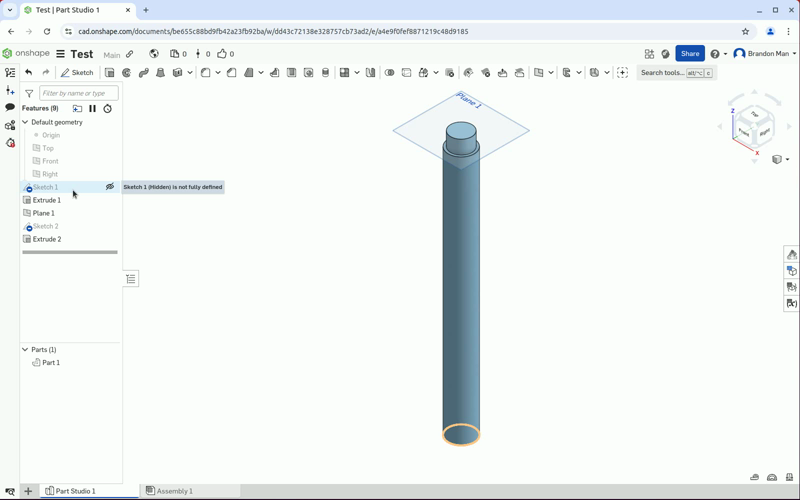
click(73, 189)